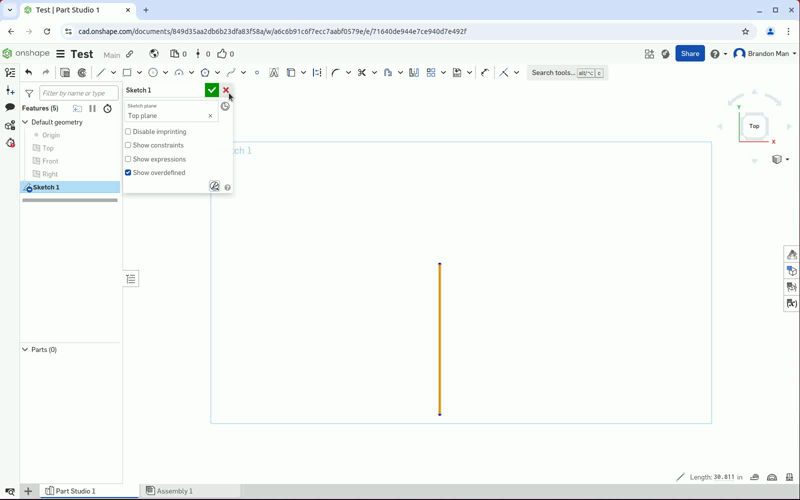
key(shift+h)
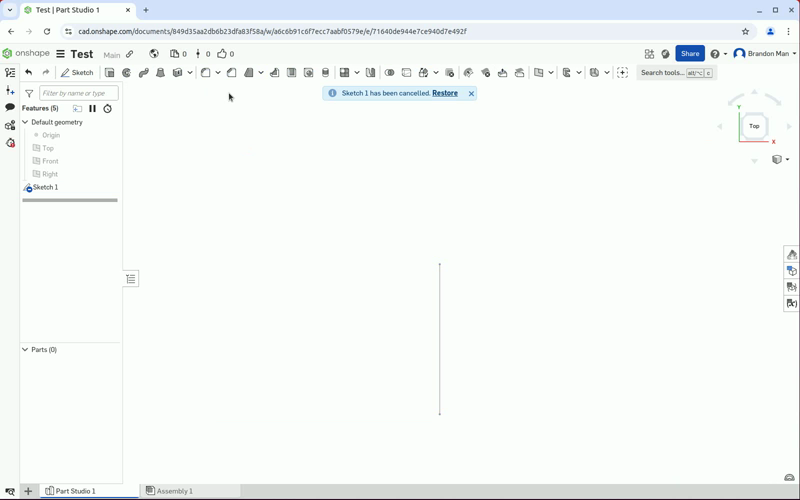
key(shift+s)
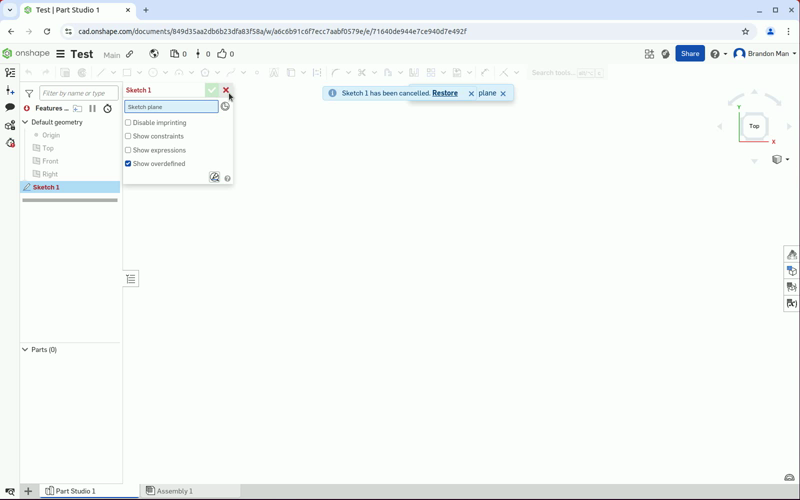
mouse_move(73, 150)
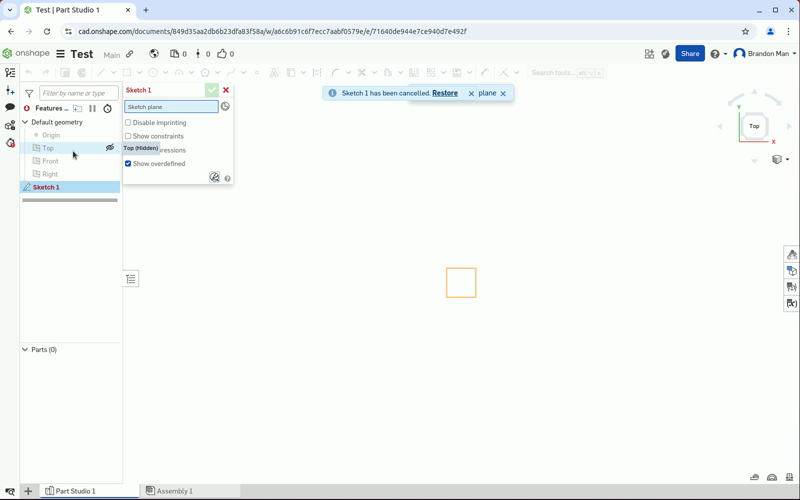
click(73, 150)
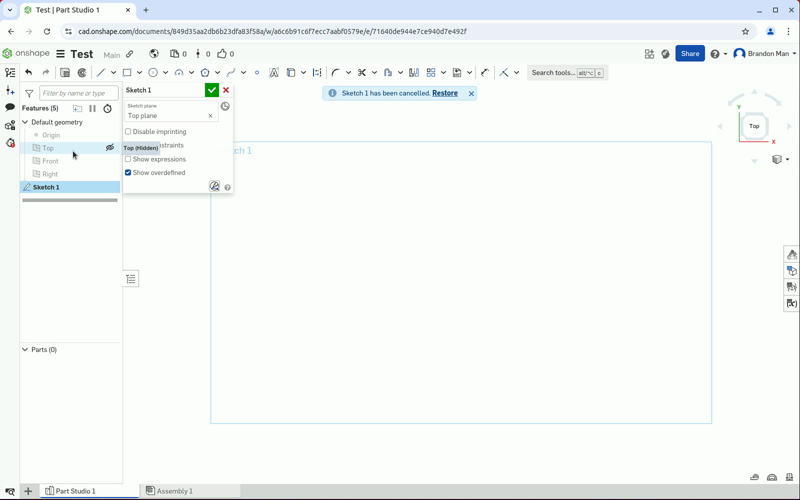
mouse_move(73, 352)
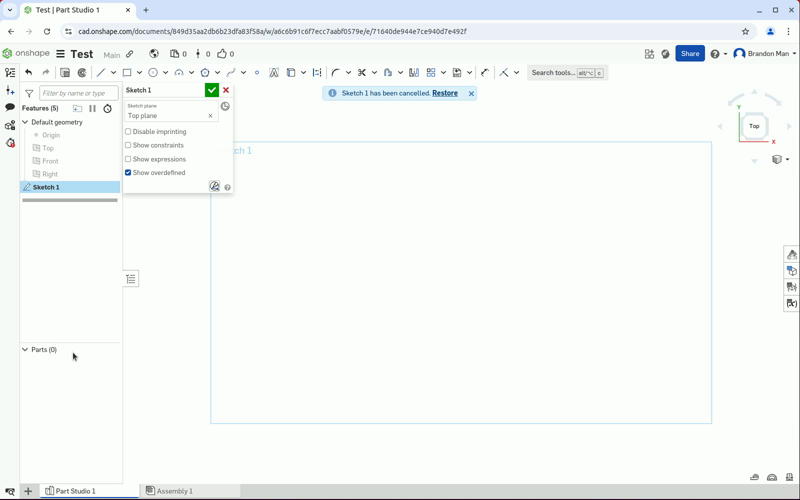
key(y)
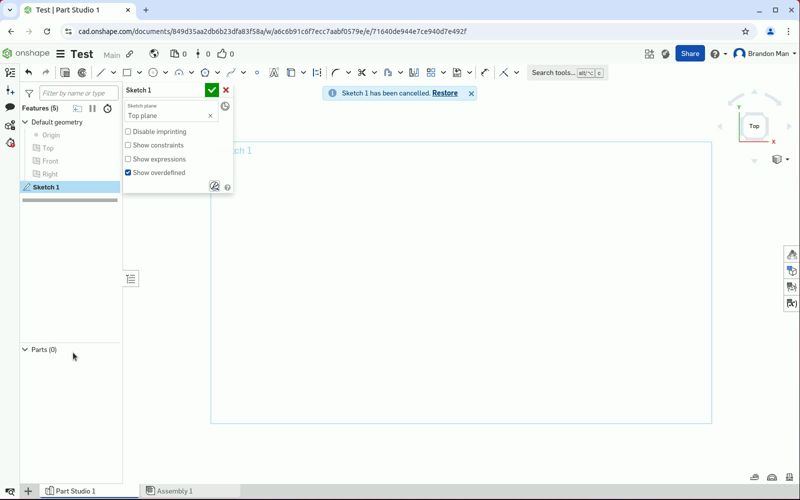
key(c)
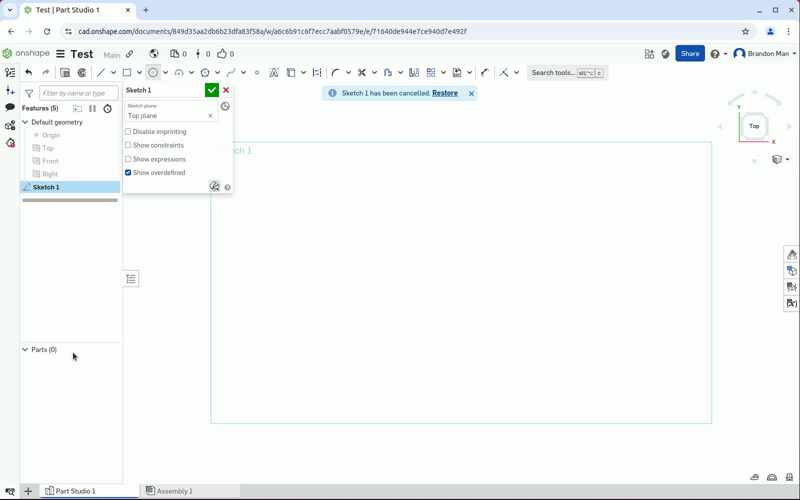
key_down(shift)
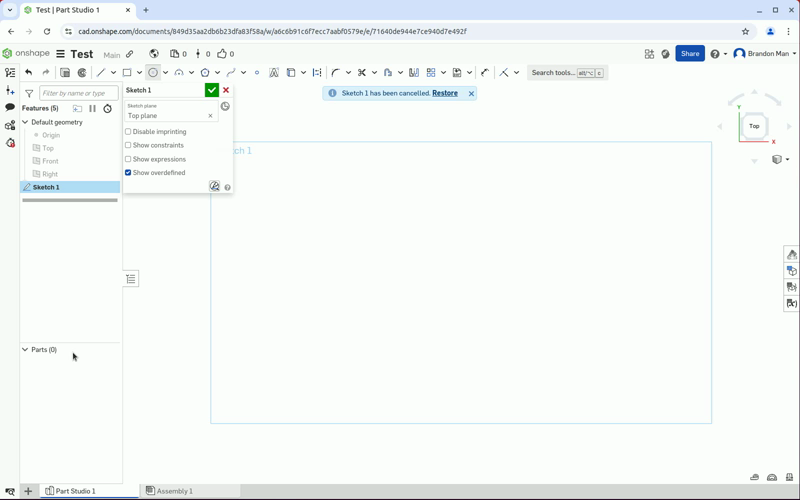
mouse_move(461, 282)
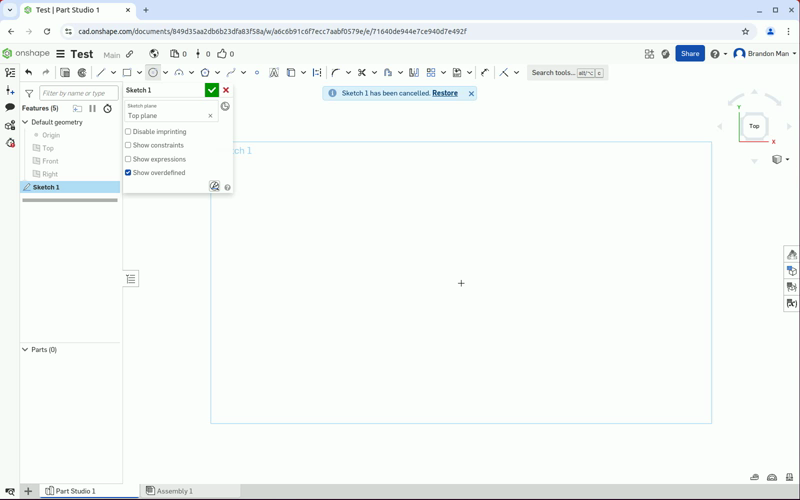
click(461, 282)
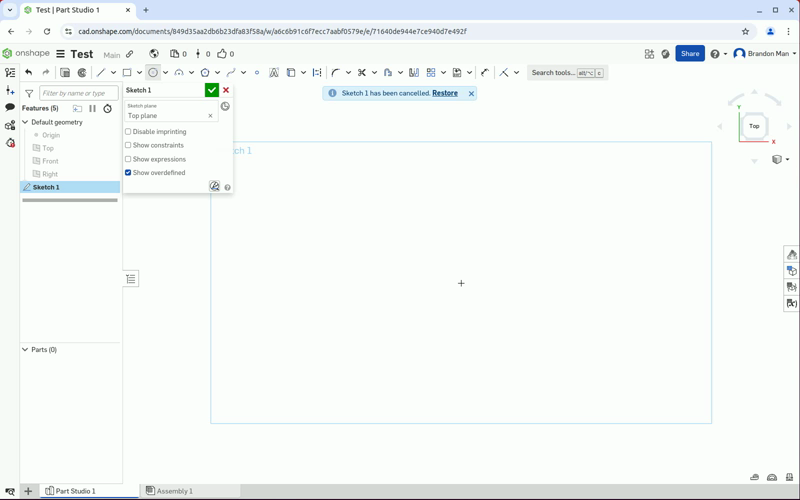
key_up(shift)
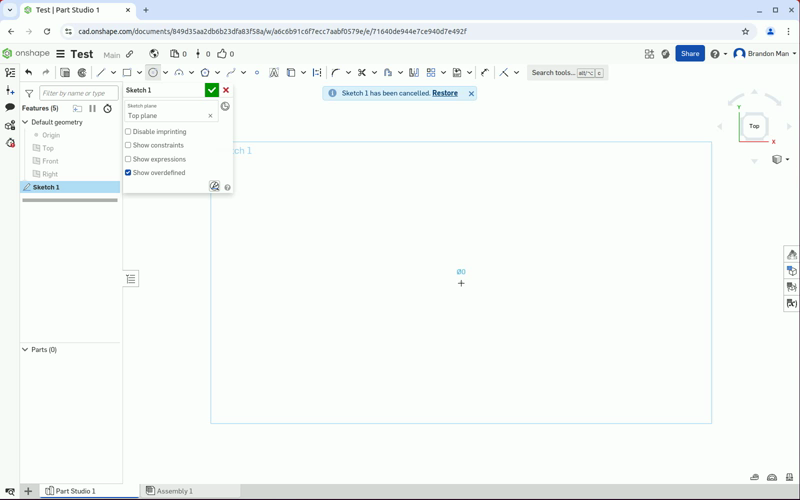
mouse_move(574, 282)
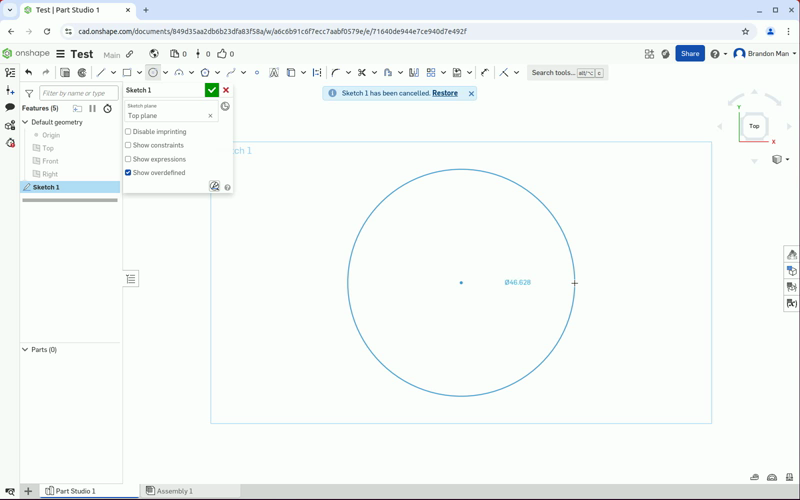
click(574, 282)
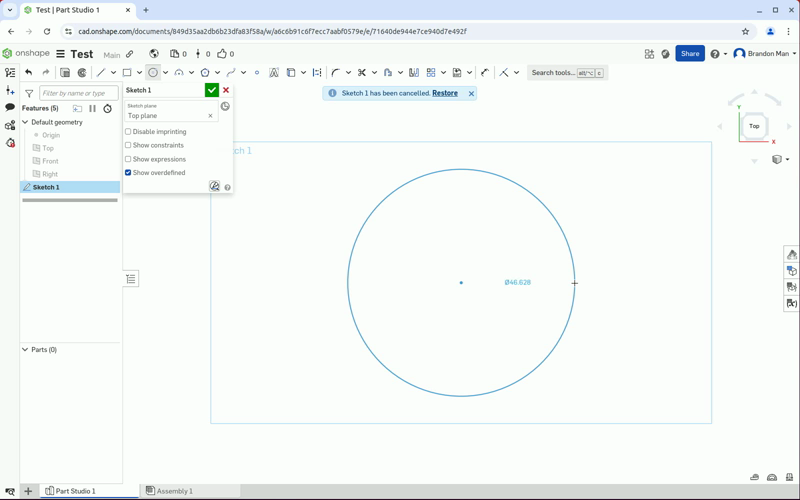
key(esc)
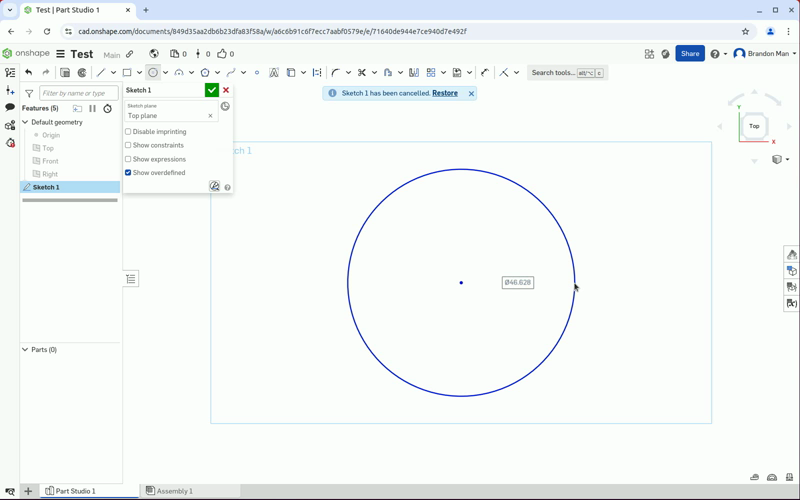
key(c)
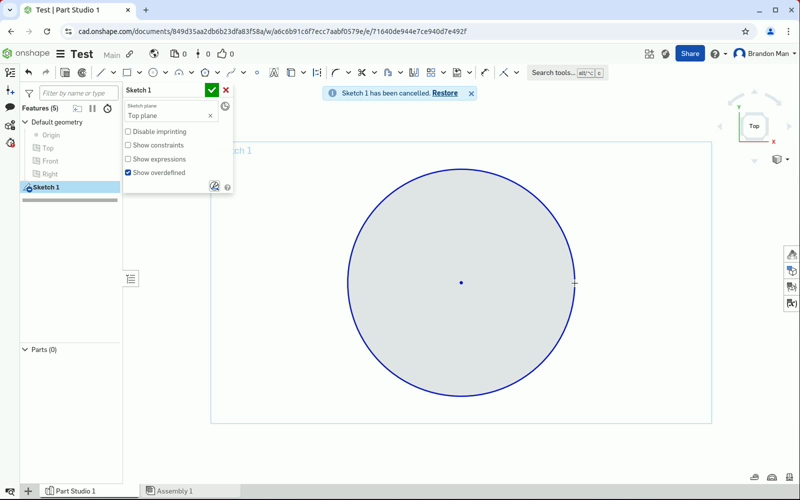
key_down(shift)
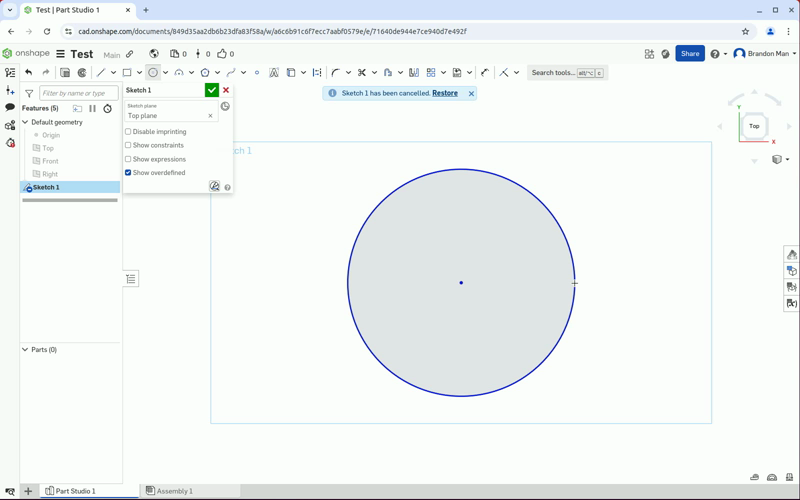
mouse_move(461, 282)
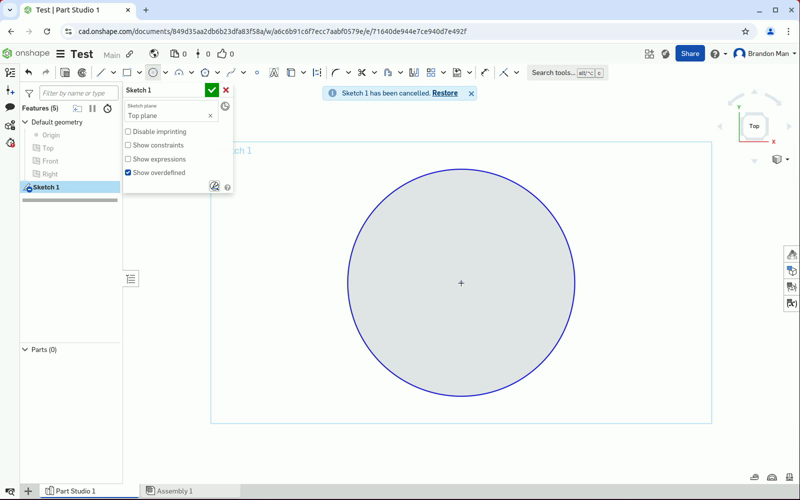
click(461, 282)
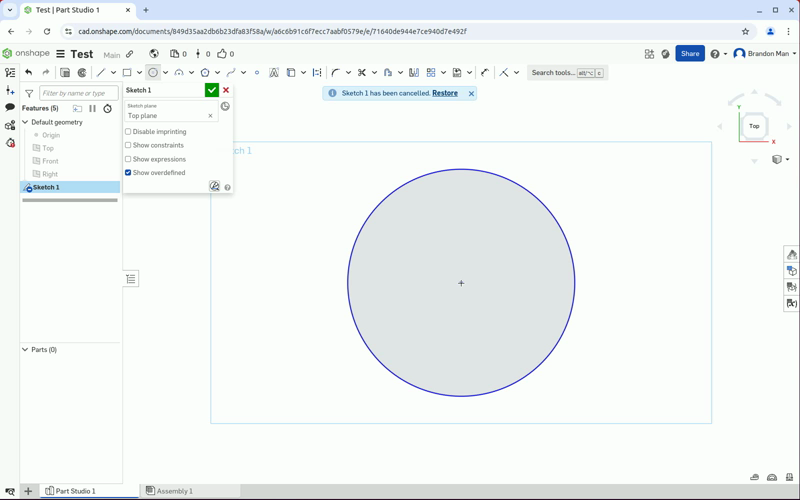
key_up(shift)
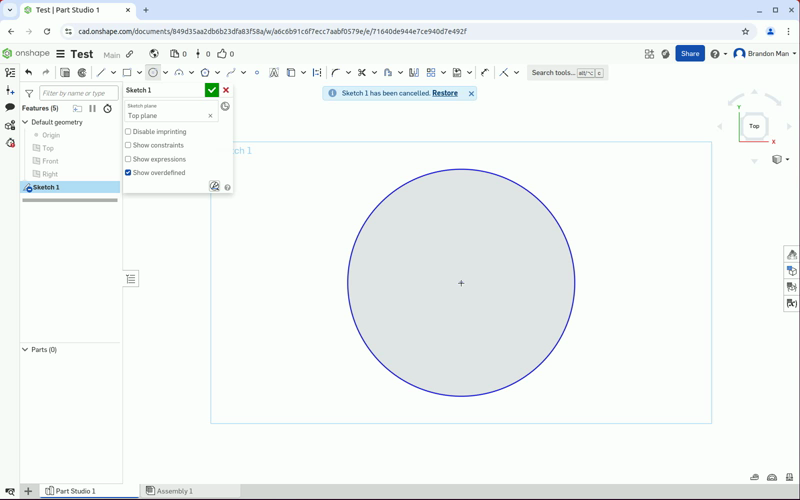
mouse_move(560, 282)
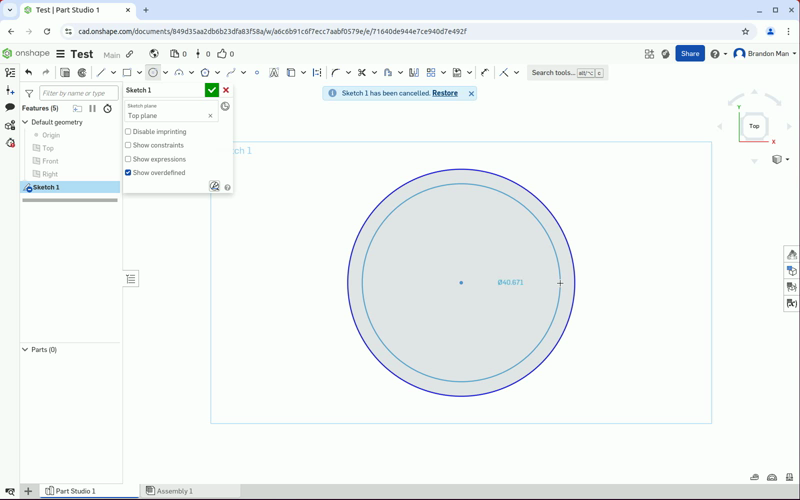
click(560, 282)
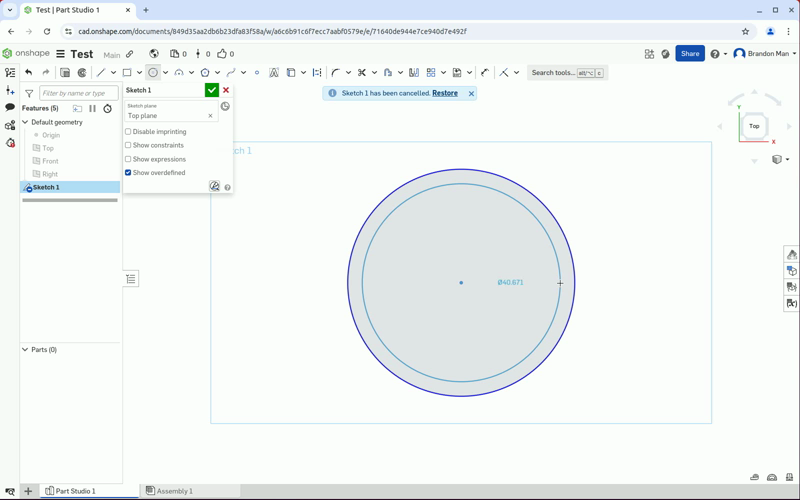
key(esc)
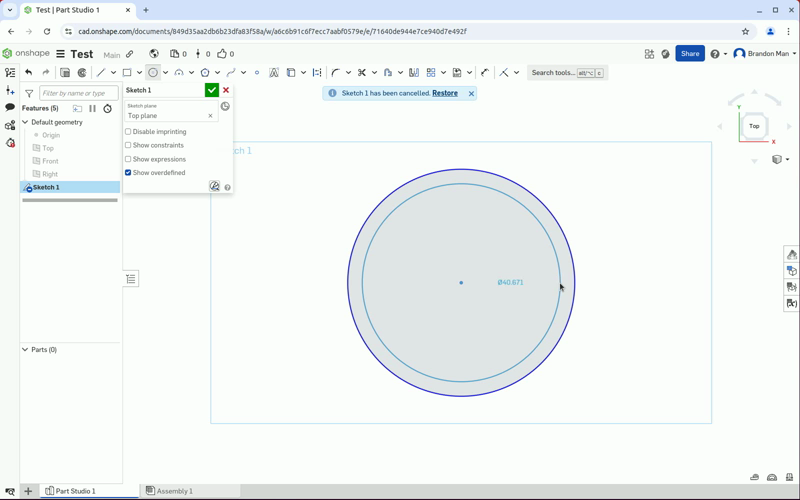
mouse_move(373, 341)
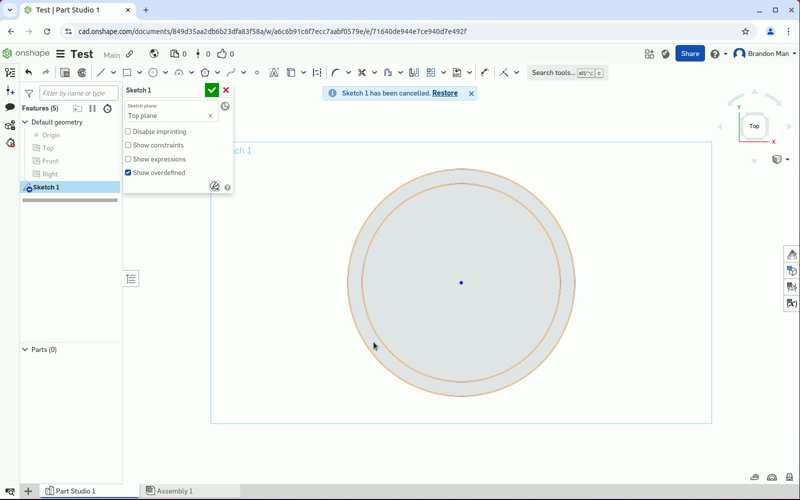
click(373, 341)
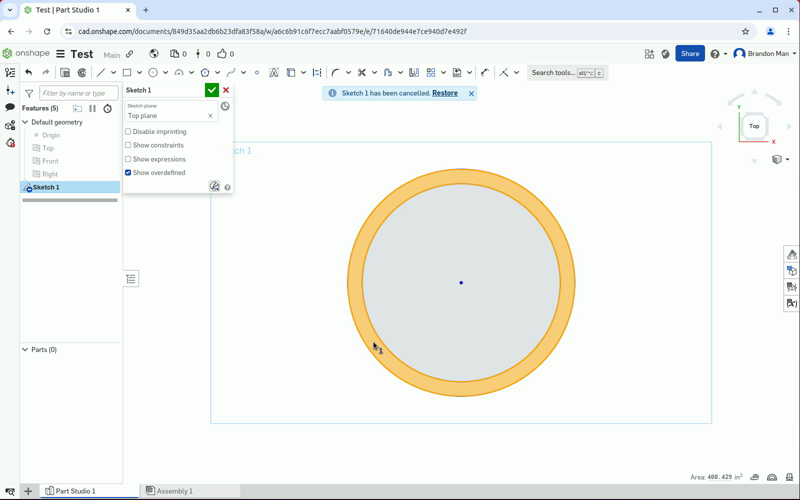
mouse_move(73, 352)
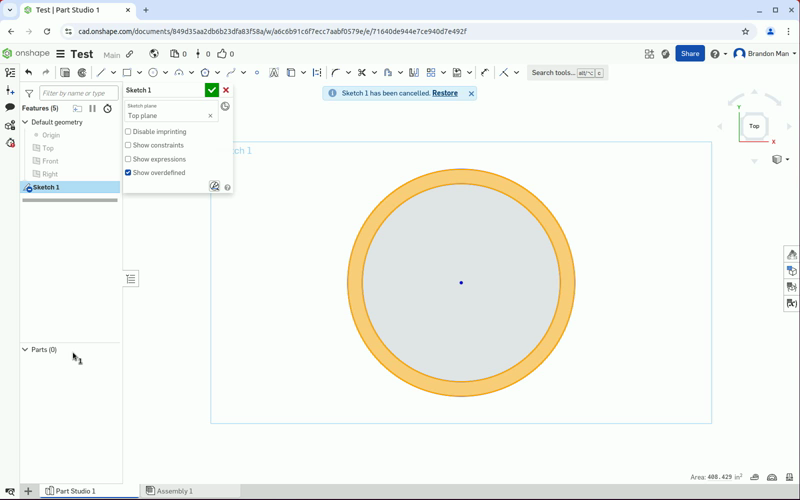
key(shift+y)
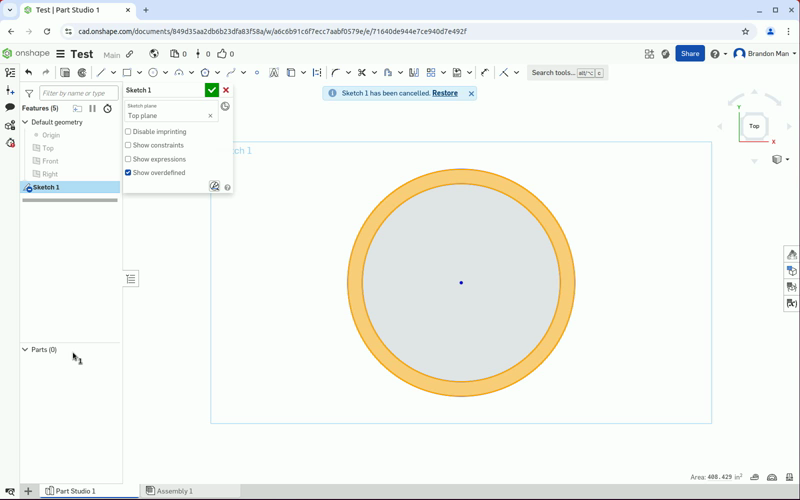
key(shift+e)
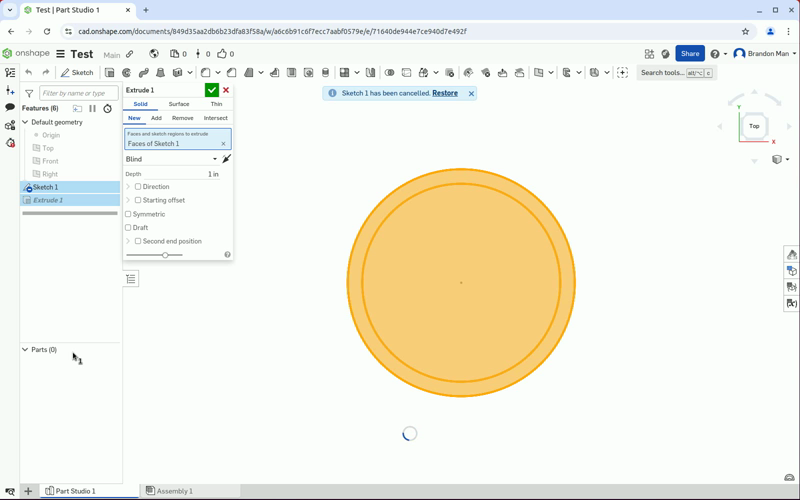
mouse_move(143, 106)
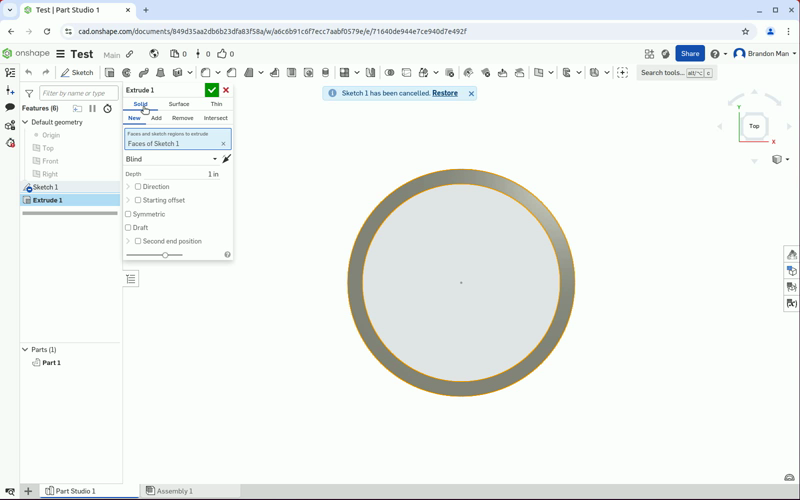
click(143, 106)
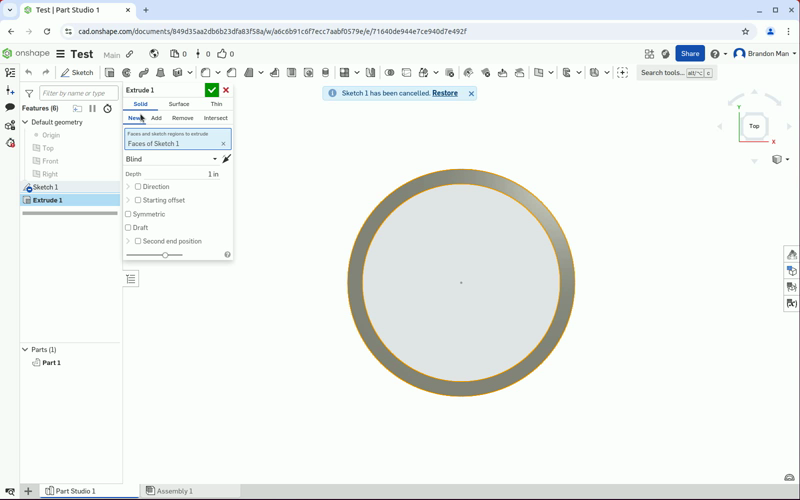
mouse_move(137, 120)
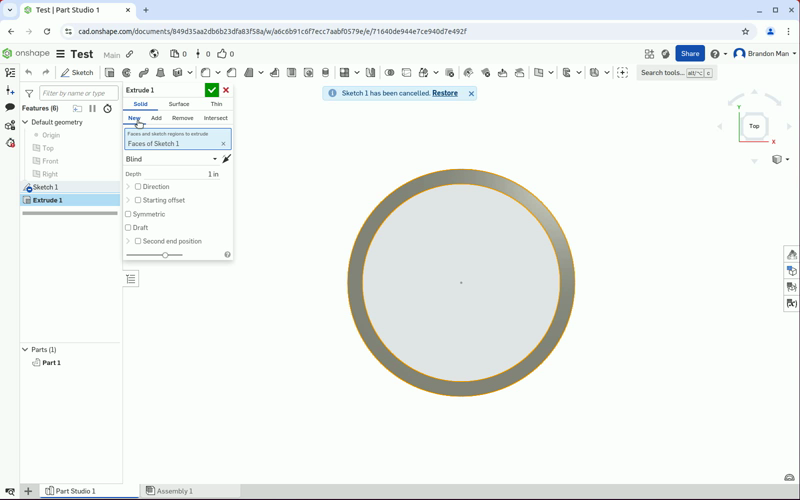
click(137, 120)
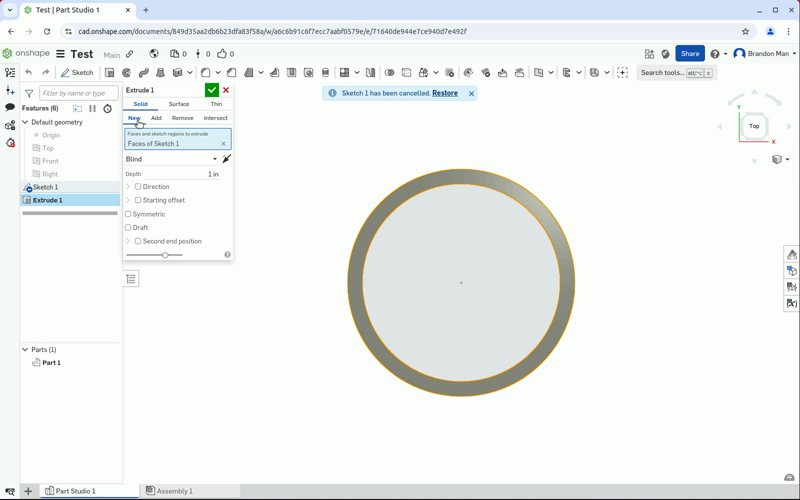
key(tab, 4)
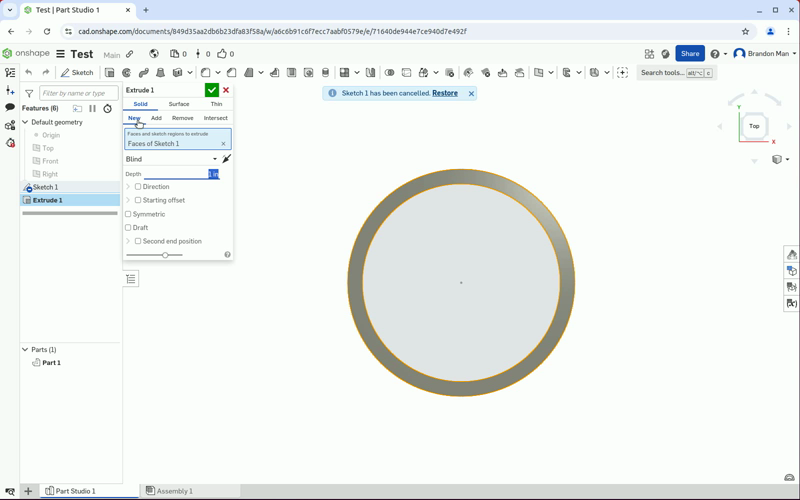
text(-0.241)
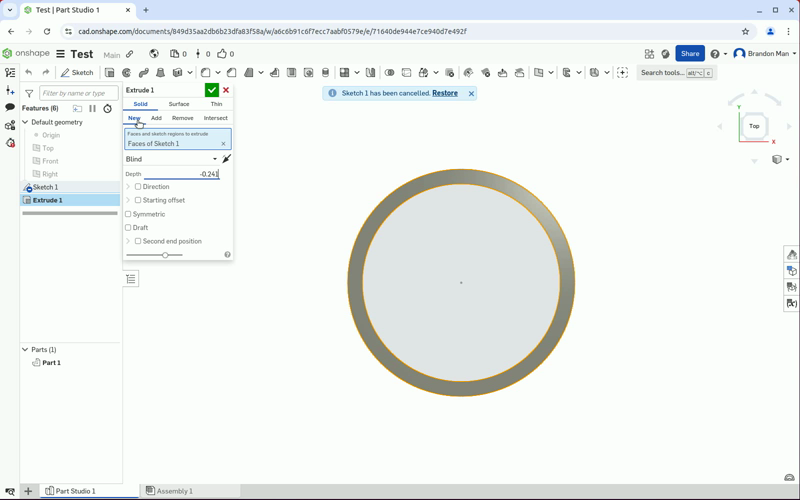
key(enter)
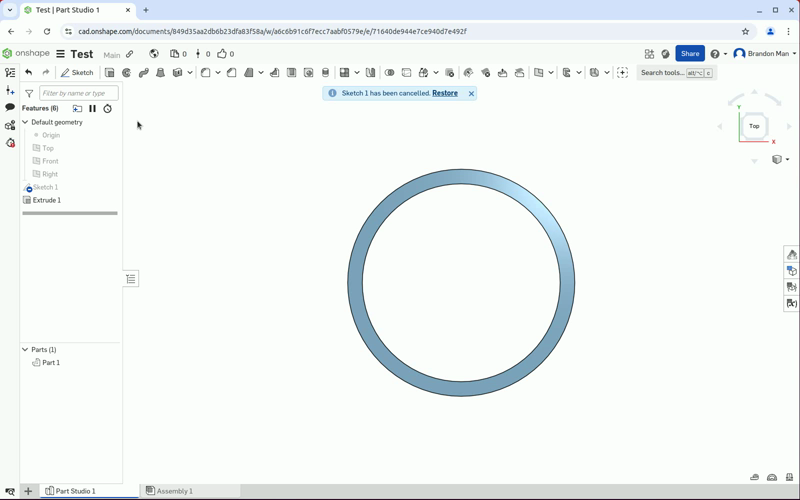
key(shift+h)
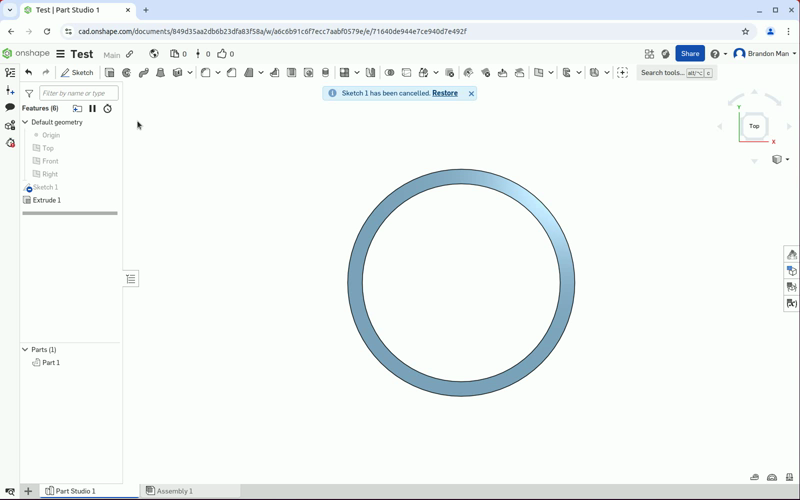
key(shift+h)
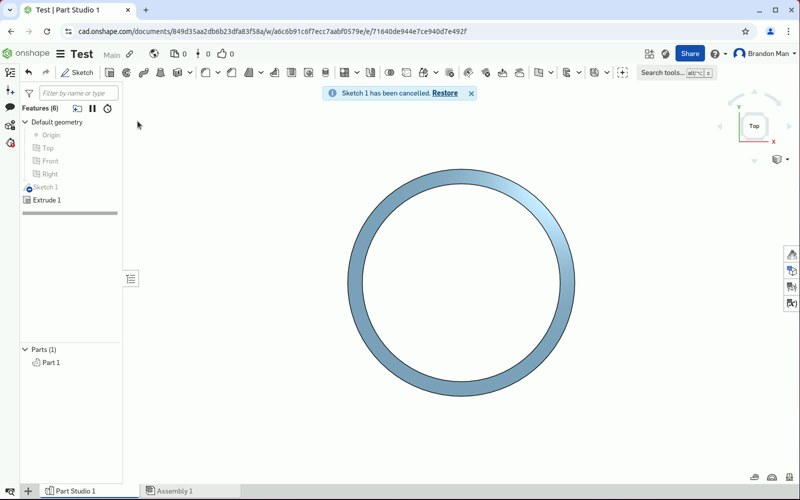
mouse_move(73, 189)
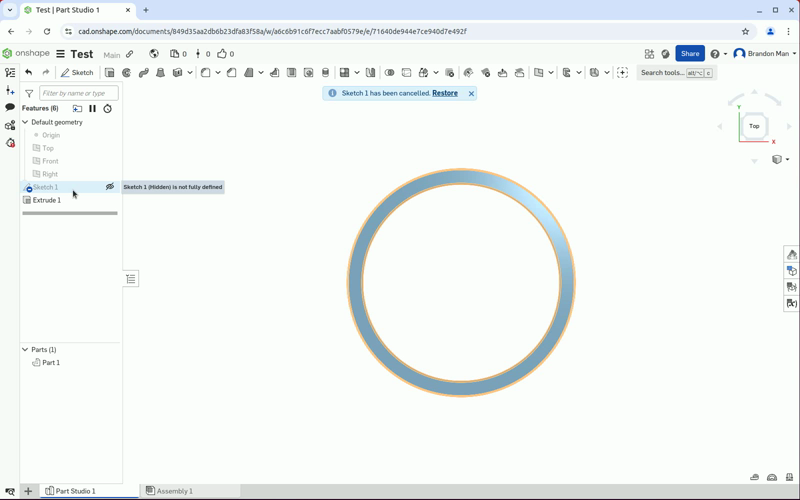
click(73, 189)
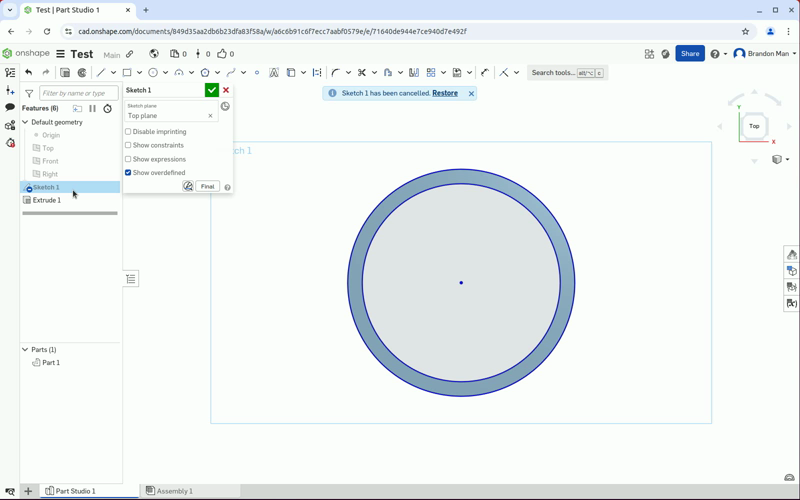
mouse_move(229, 92)
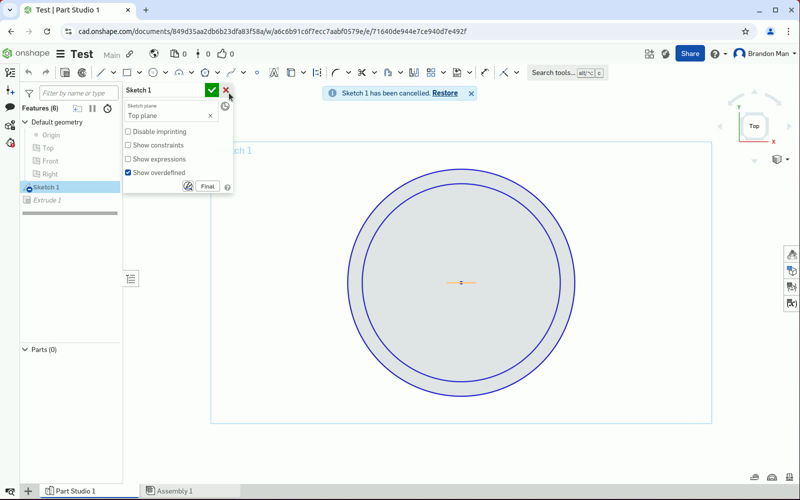
click(229, 92)
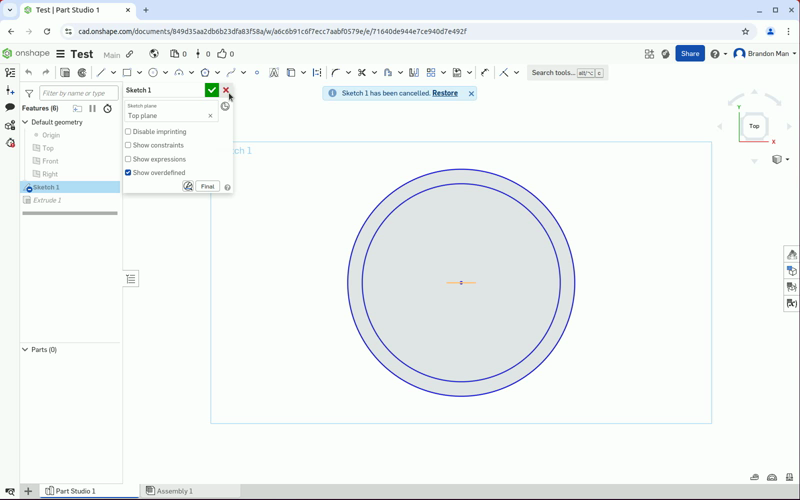
key(shift+s)
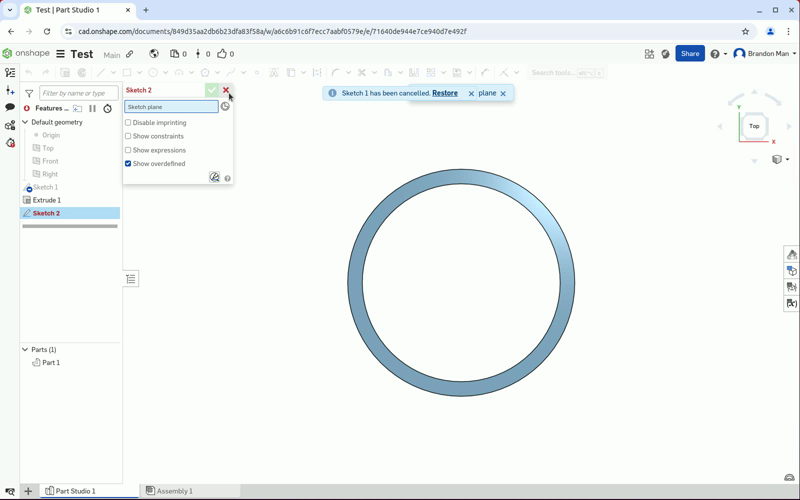
mouse_move(73, 150)
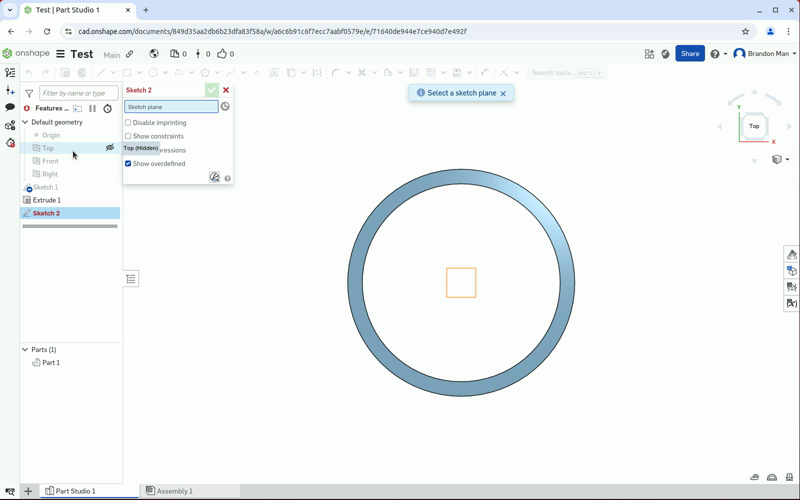
click(73, 150)
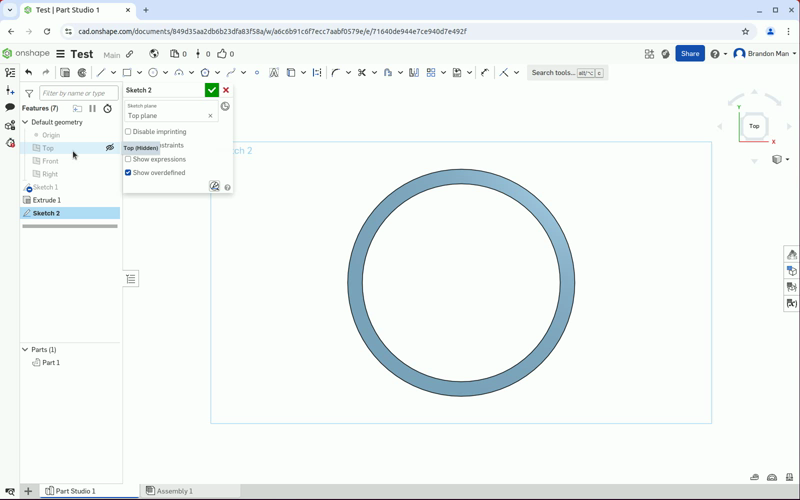
mouse_move(73, 352)
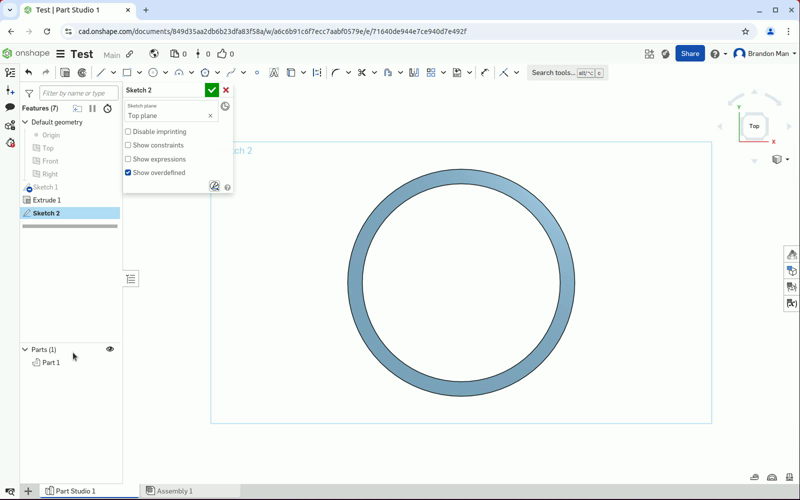
key(y)
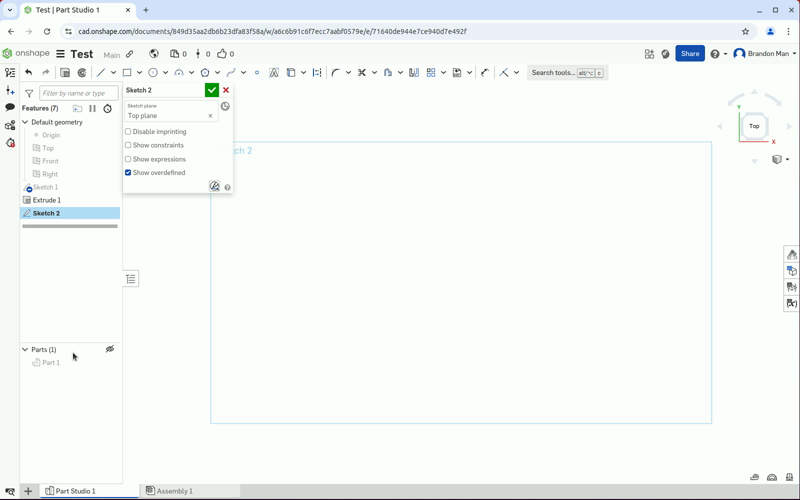
key(c)
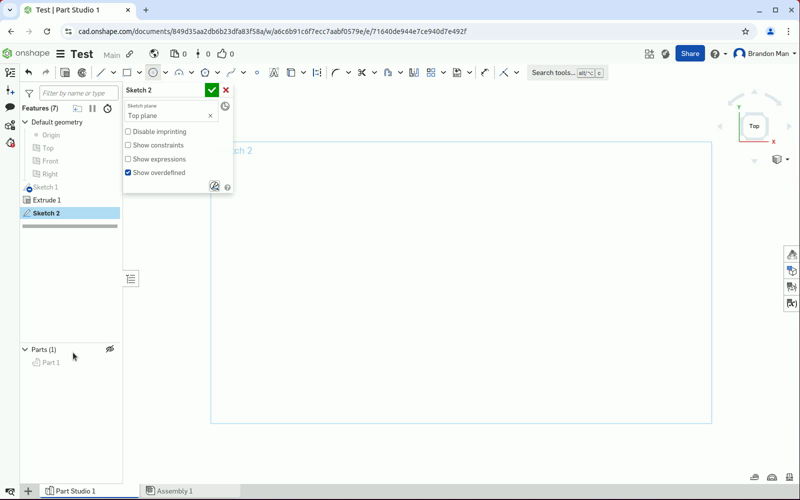
key_down(shift)
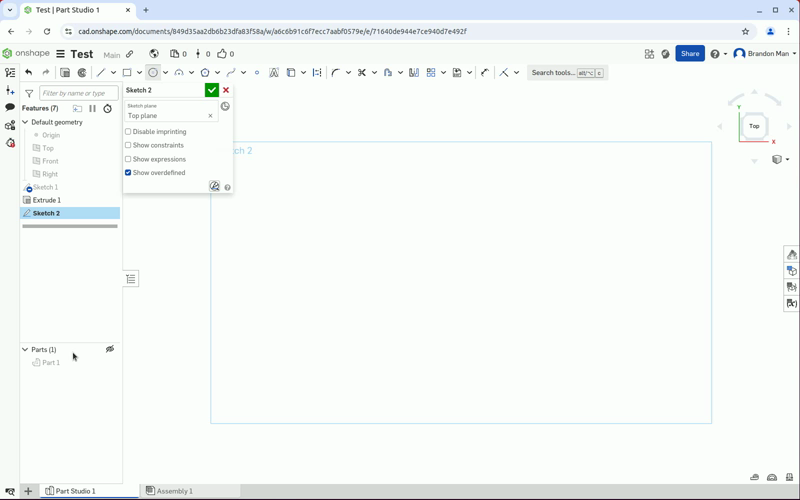
mouse_move(461, 282)
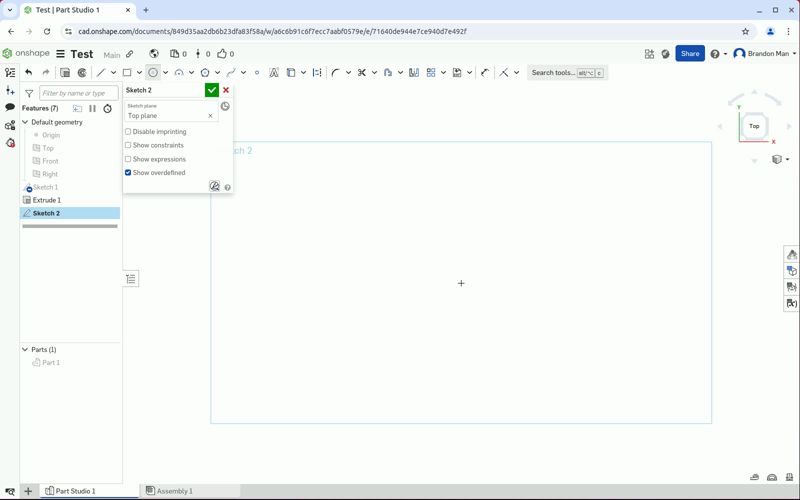
click(461, 282)
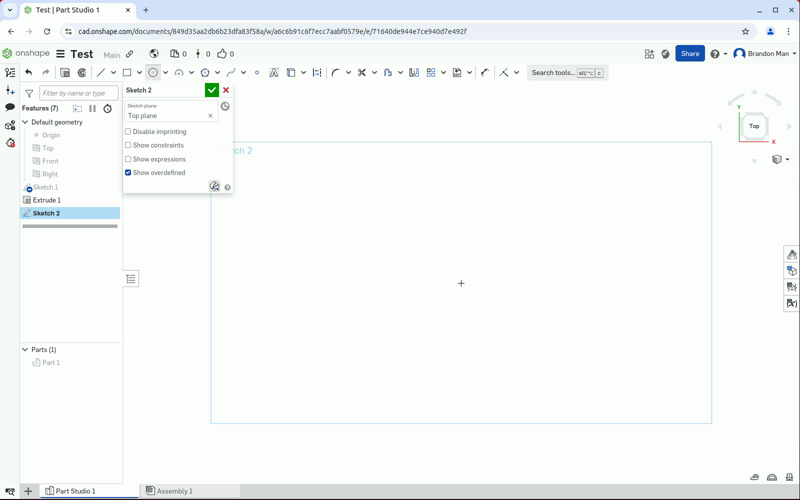
key_up(shift)
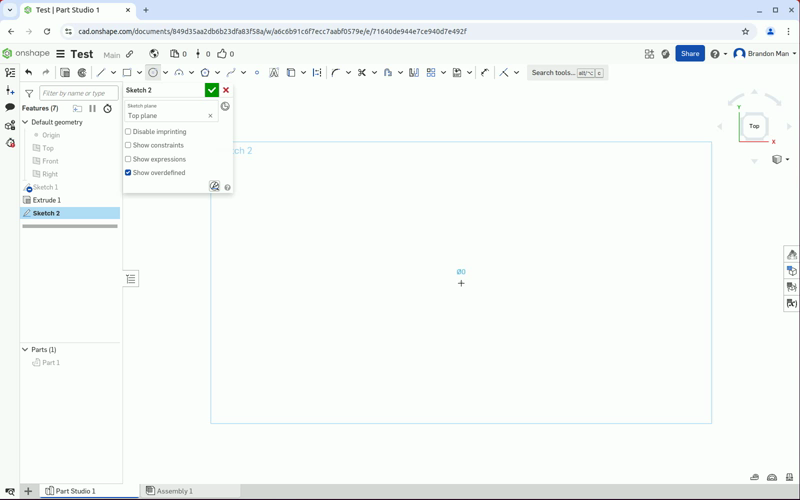
mouse_move(560, 282)
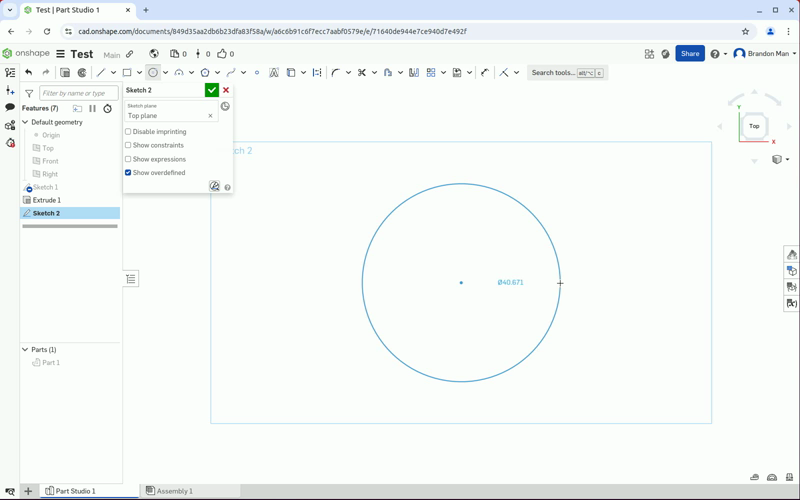
click(560, 282)
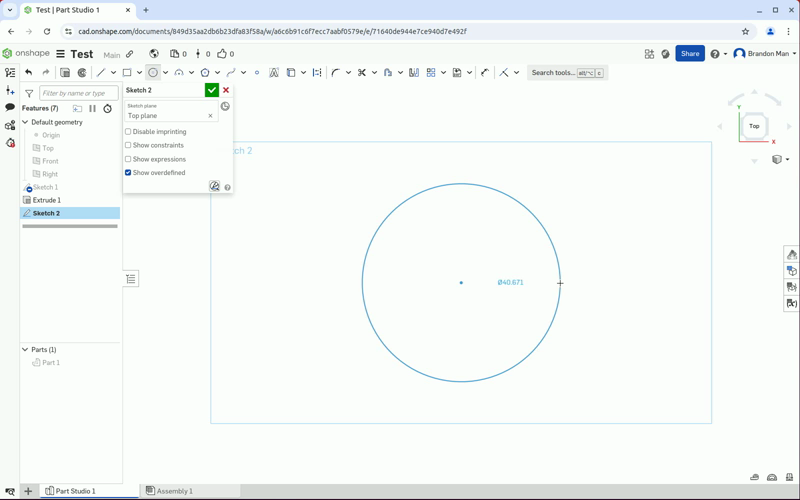
key(esc)
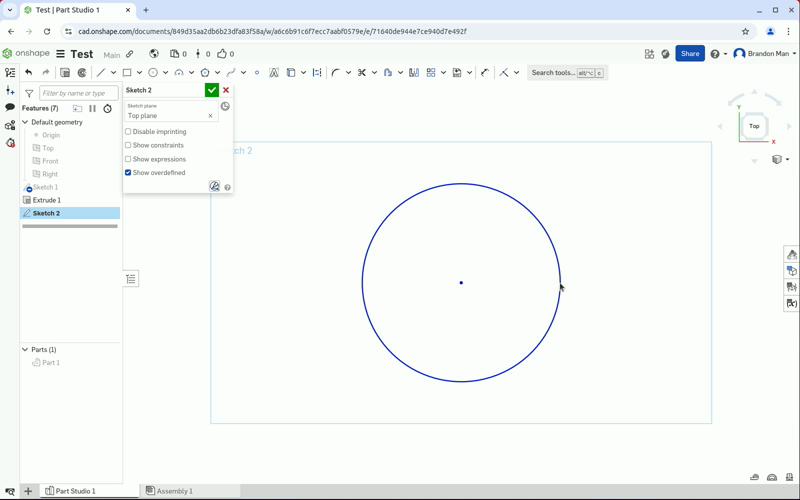
key(c)
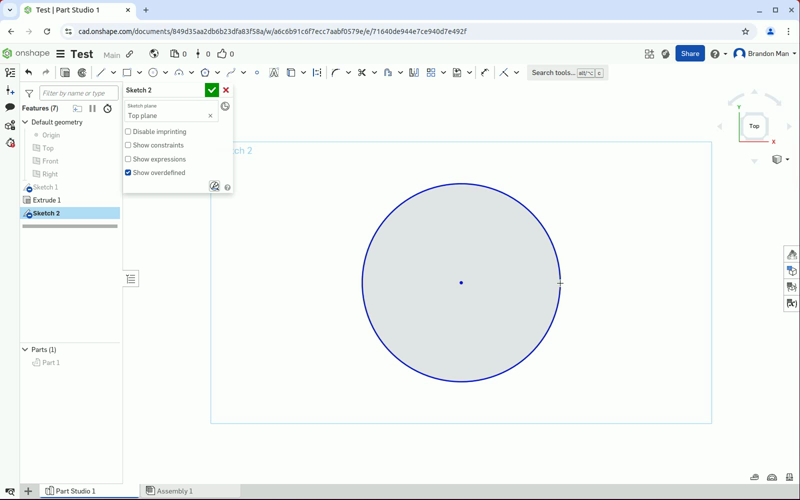
key_down(shift)
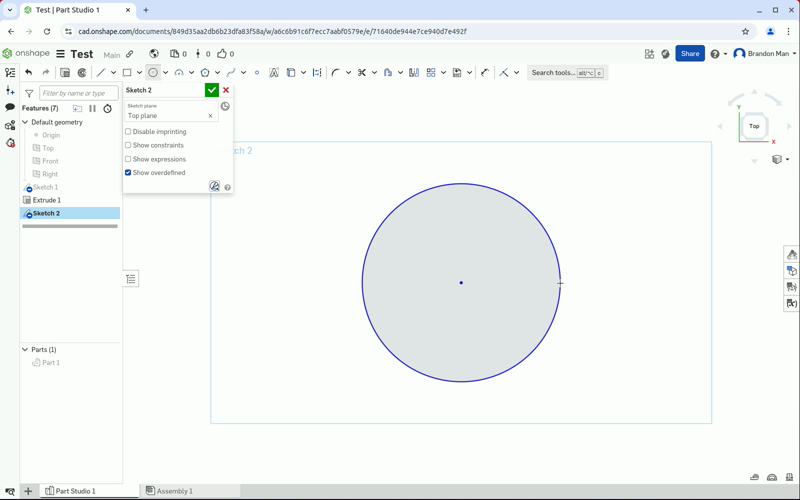
mouse_move(401, 282)
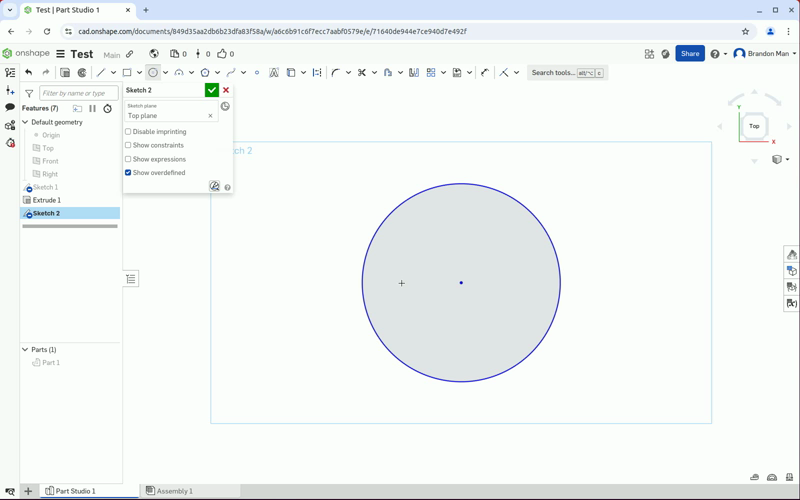
click(401, 282)
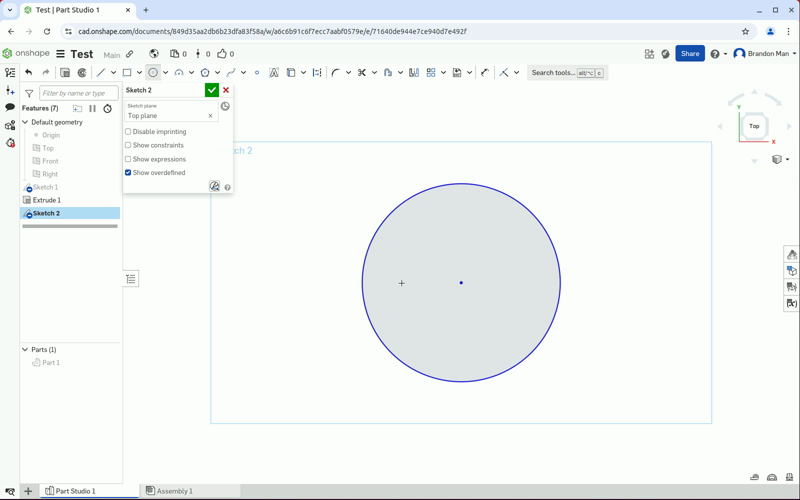
key_up(shift)
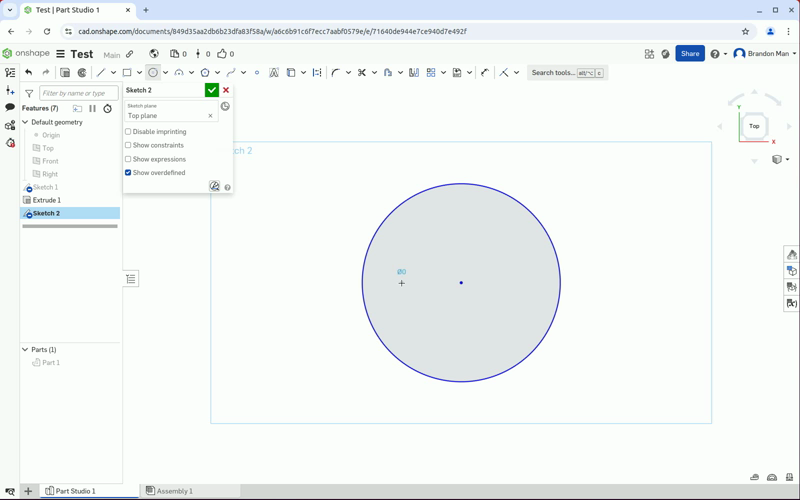
mouse_move(418, 282)
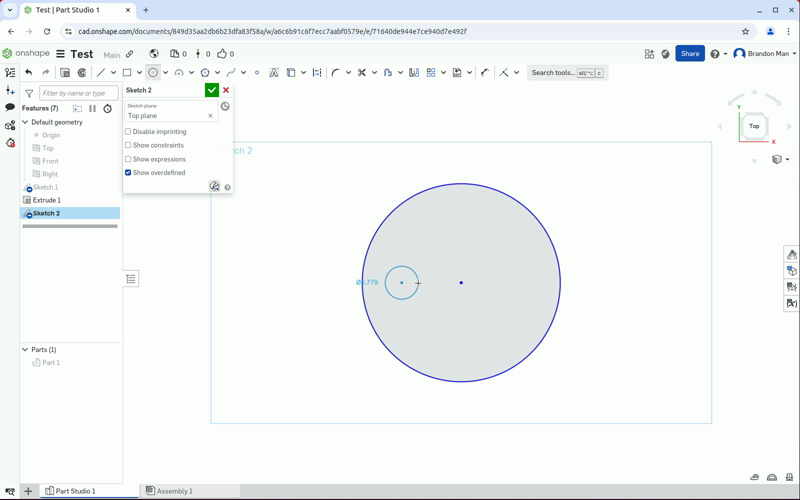
click(418, 282)
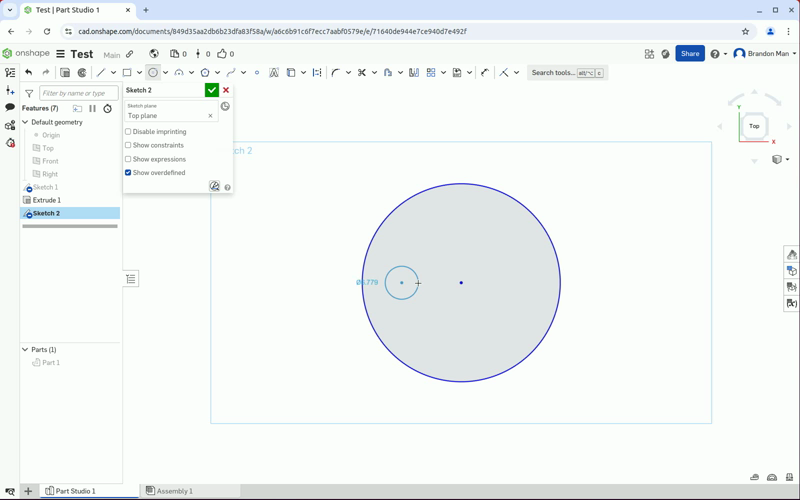
key(esc)
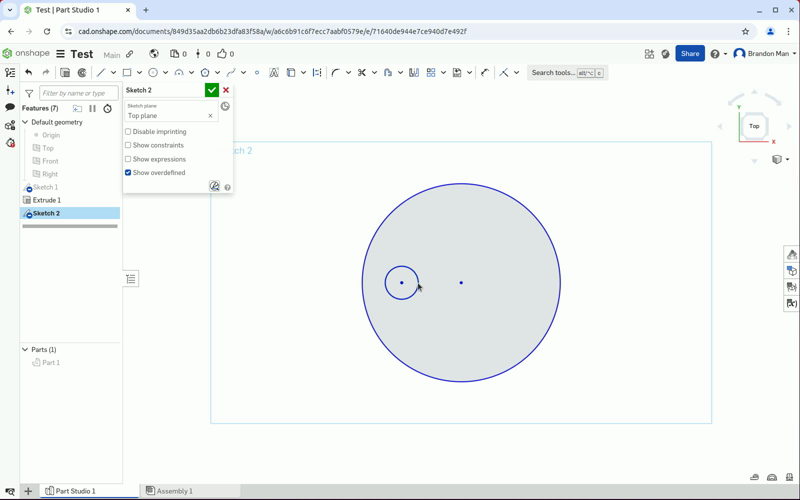
key(c)
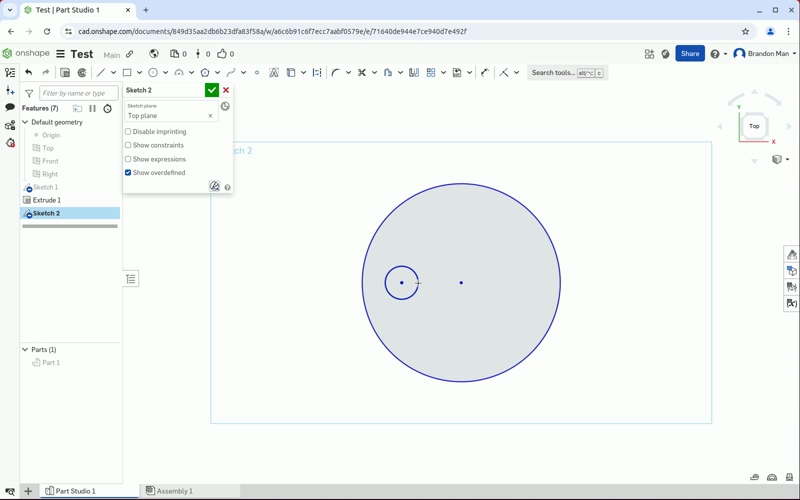
key_down(shift)
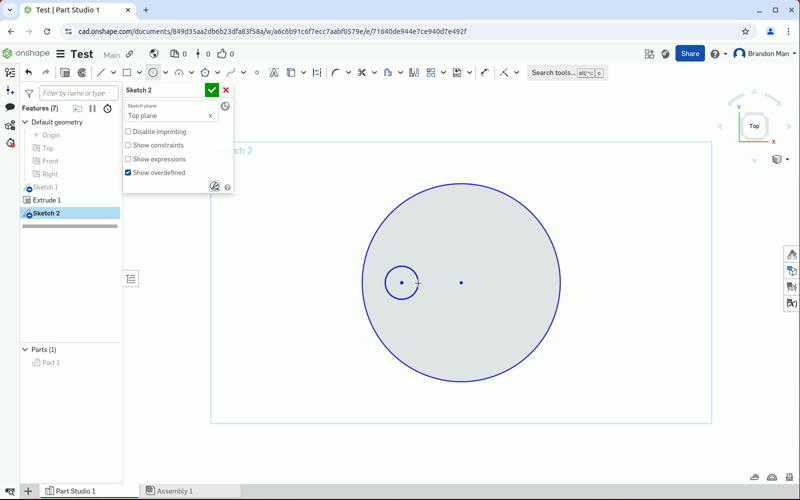
mouse_move(461, 282)
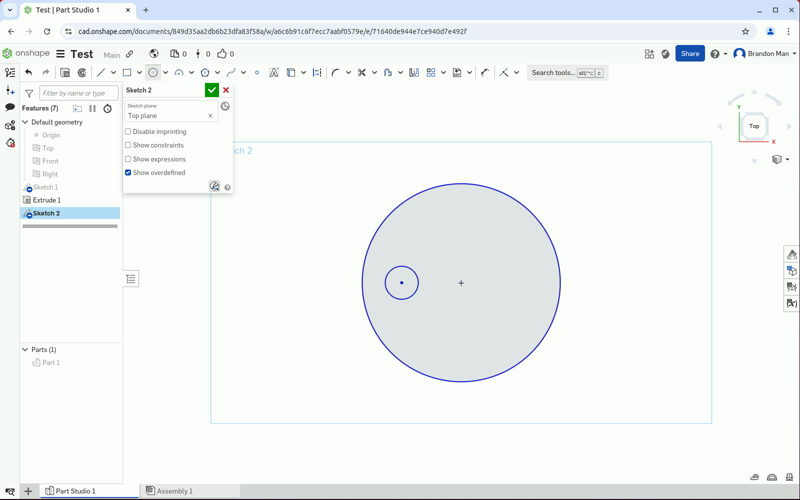
click(461, 282)
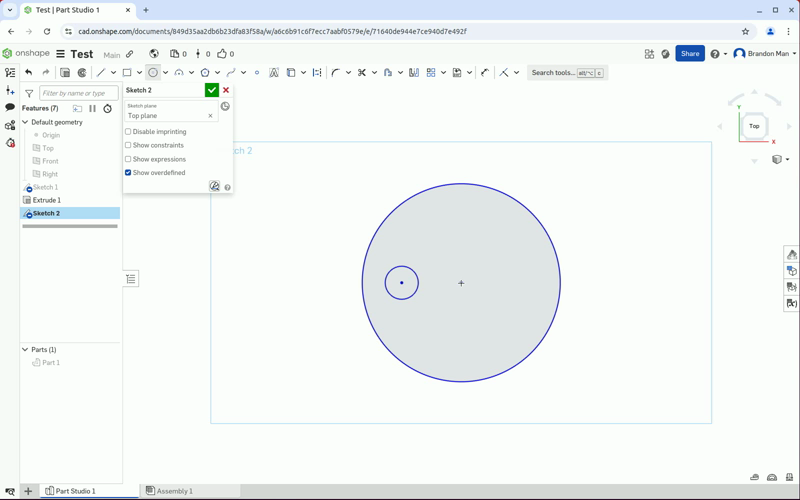
key_up(shift)
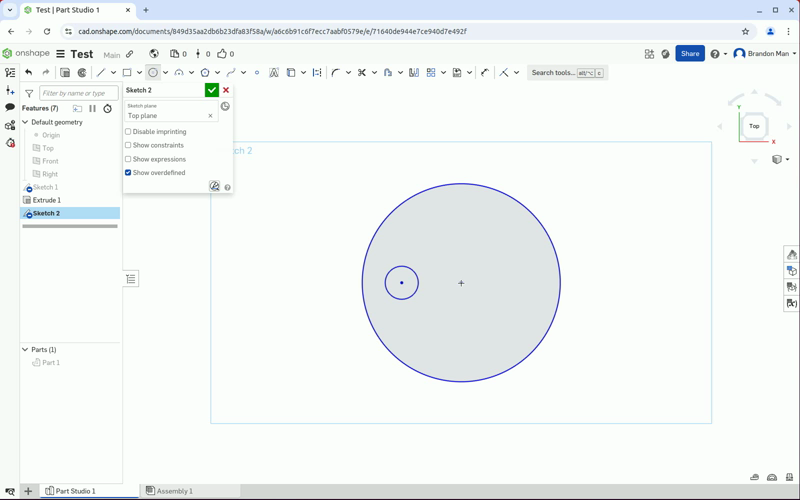
mouse_move(475, 282)
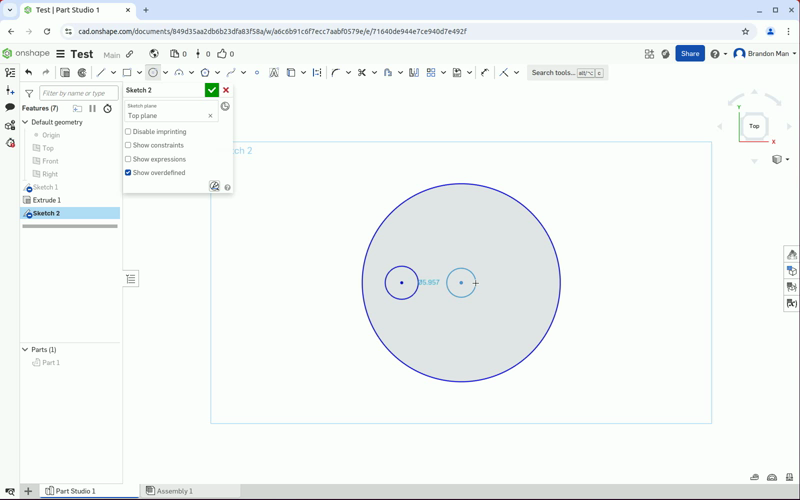
click(475, 282)
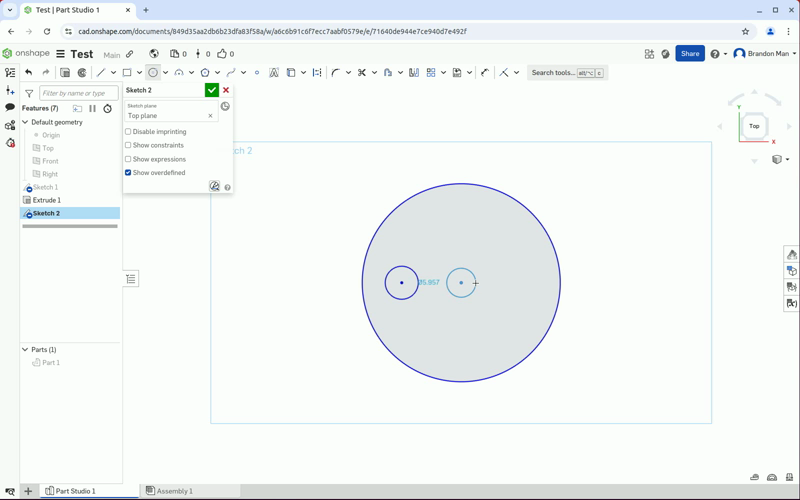
key(esc)
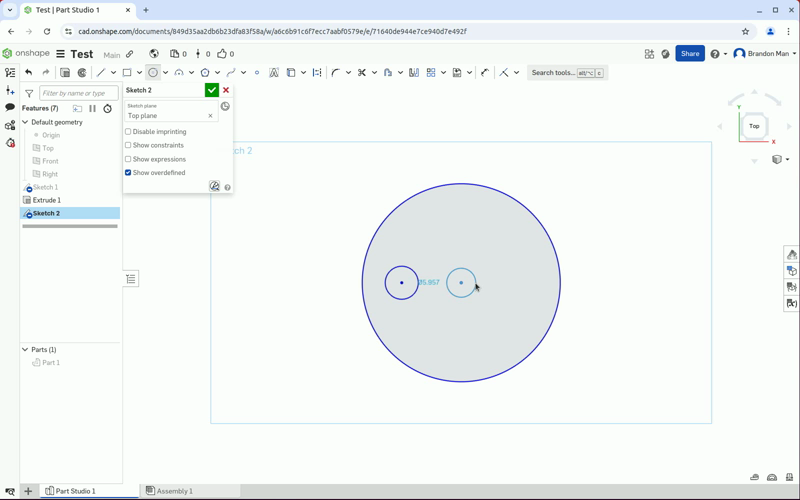
key(c)
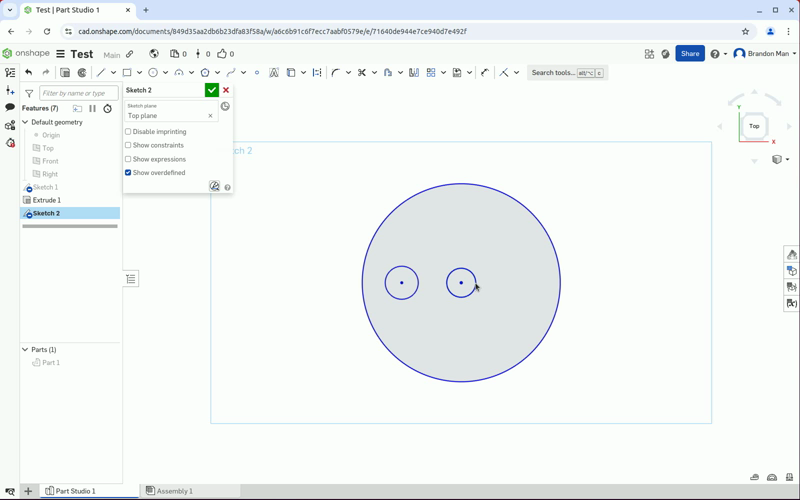
key_down(shift)
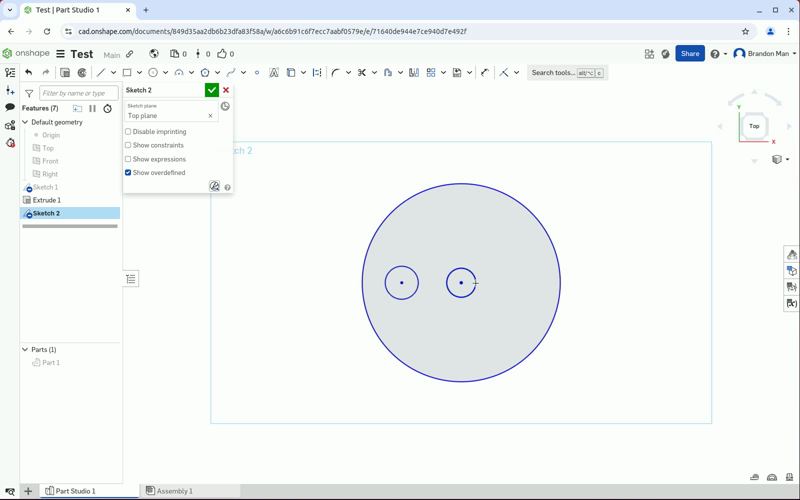
mouse_move(519, 282)
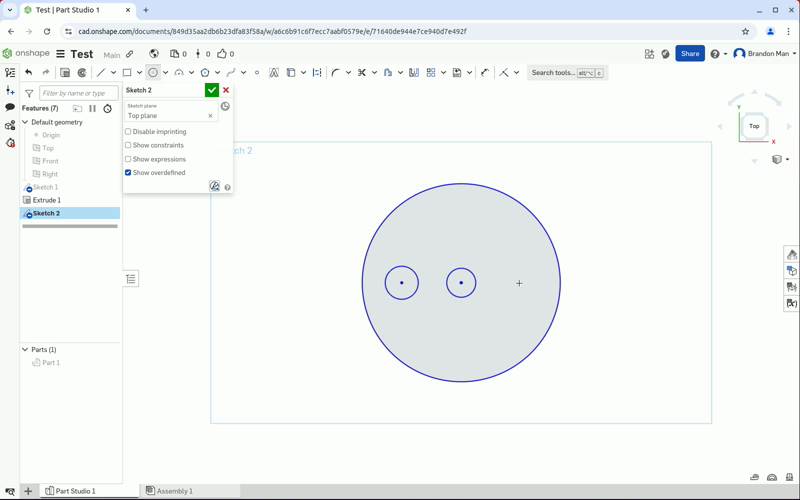
click(519, 282)
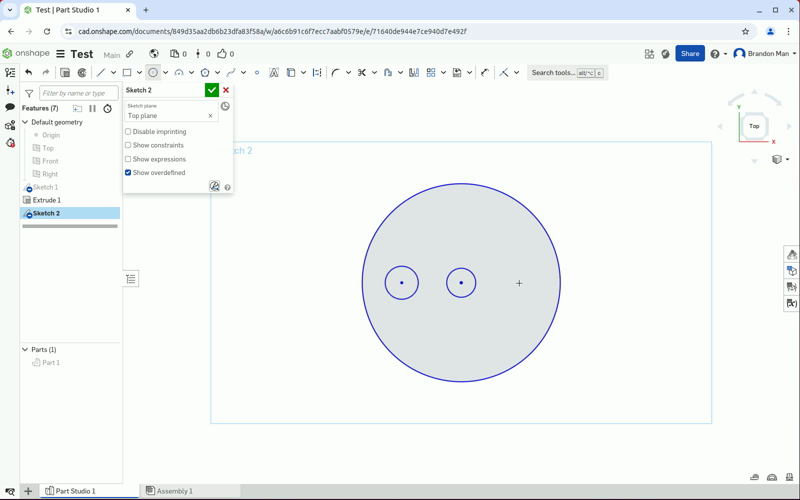
key_up(shift)
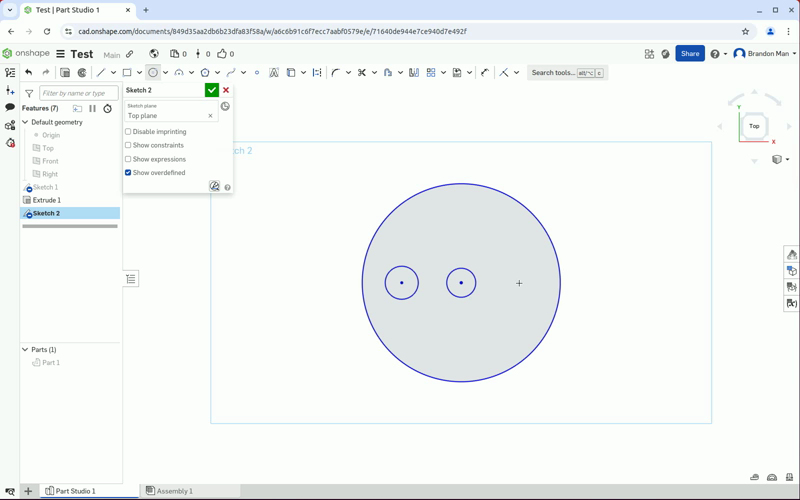
mouse_move(548, 282)
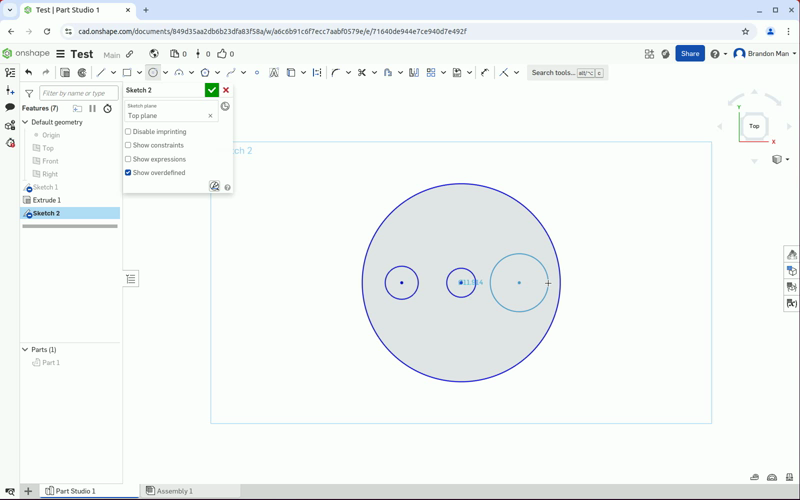
click(548, 282)
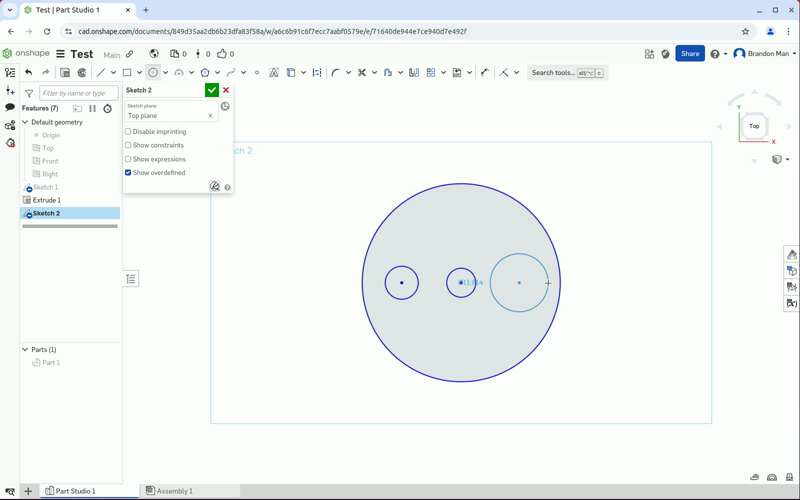
key(esc)
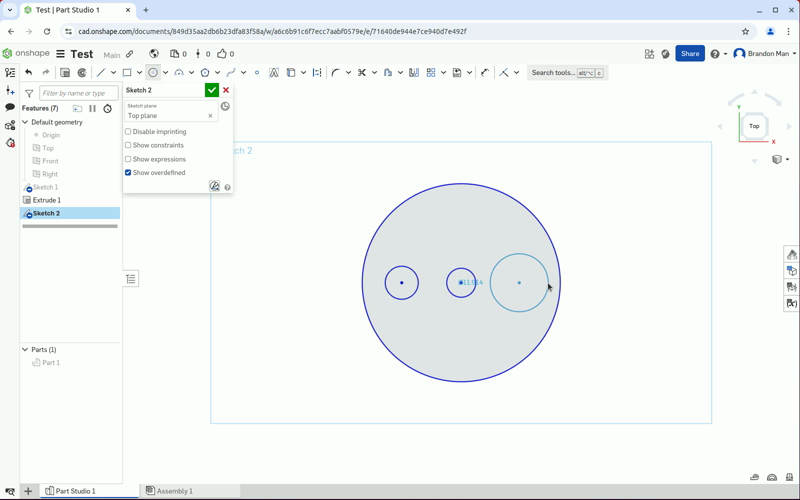
mouse_move(430, 309)
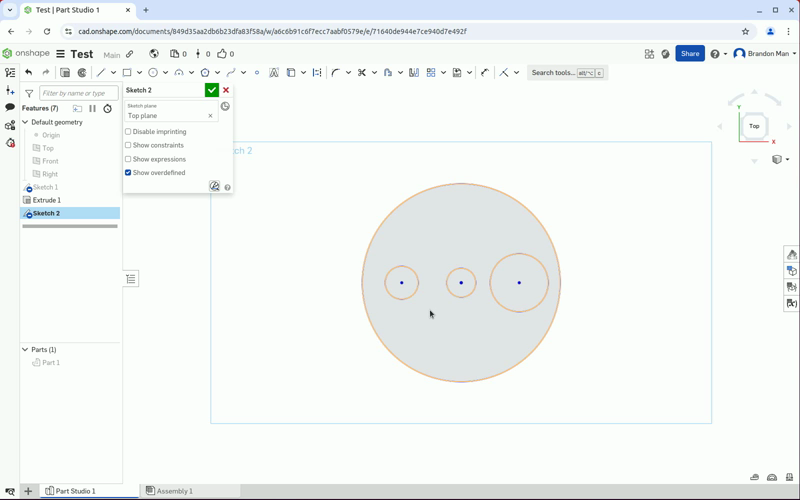
click(430, 309)
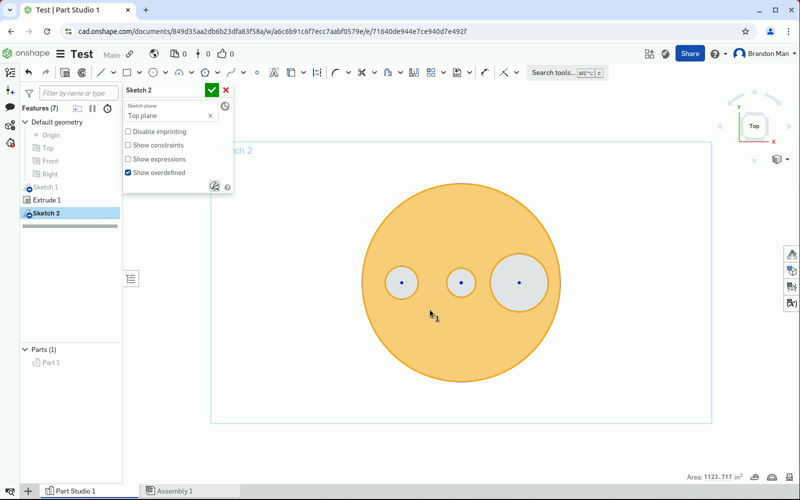
mouse_move(73, 352)
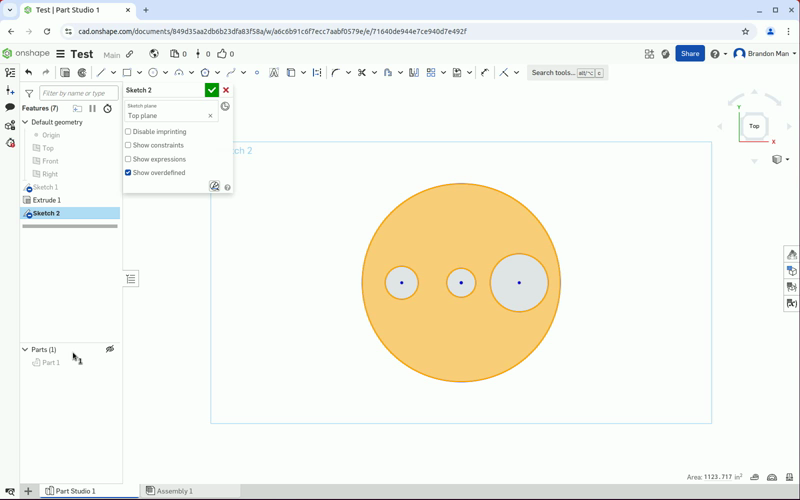
key(shift+y)
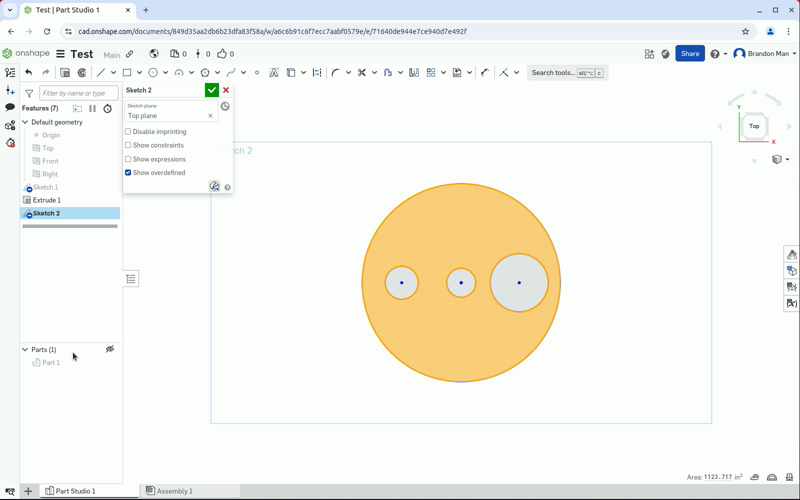
key(shift+e)
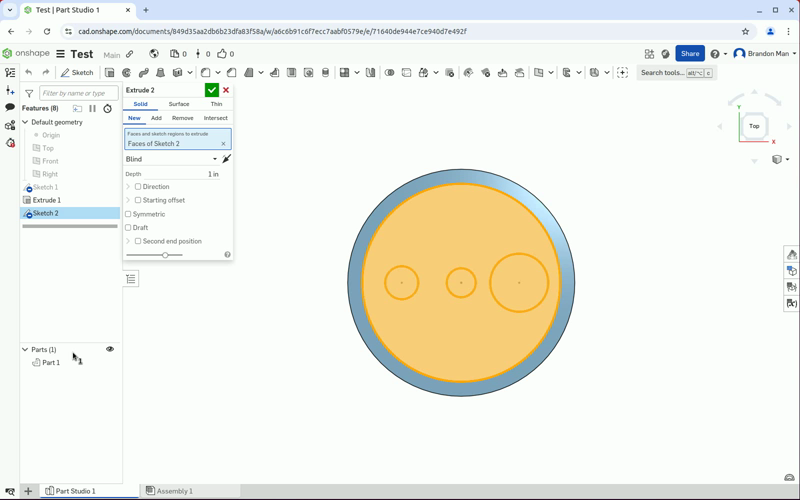
mouse_move(143, 106)
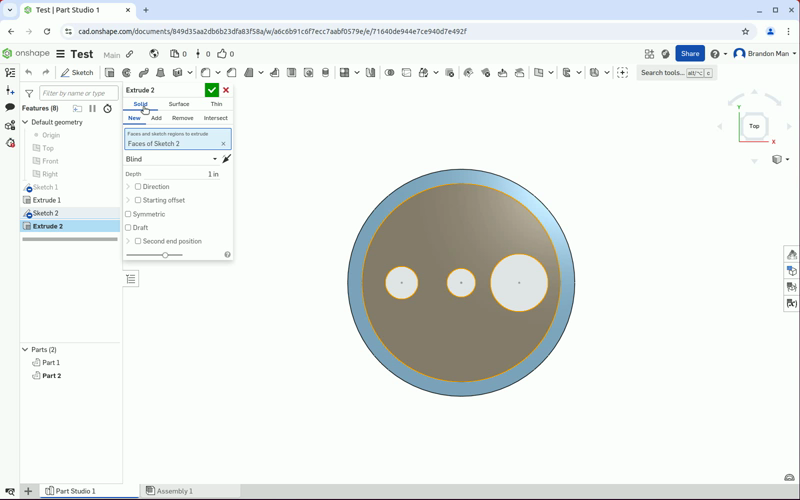
click(143, 106)
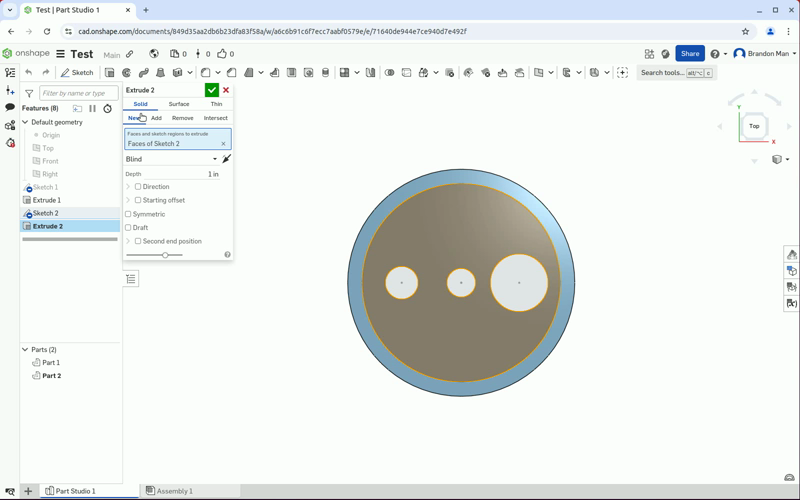
mouse_move(137, 120)
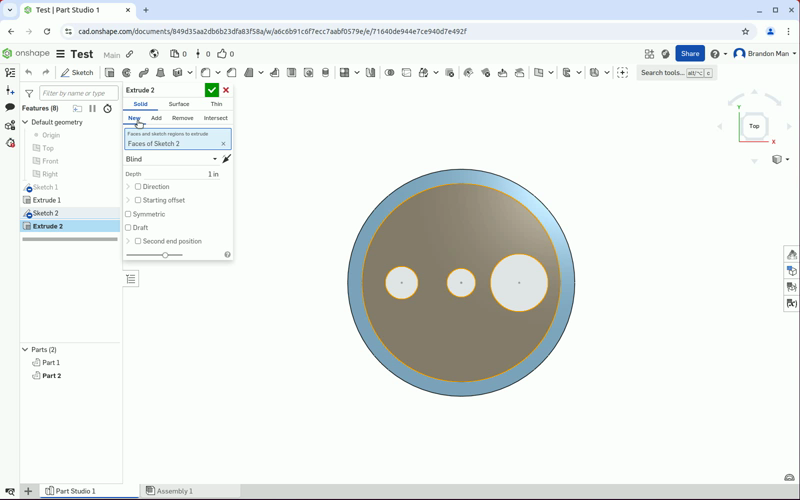
click(137, 120)
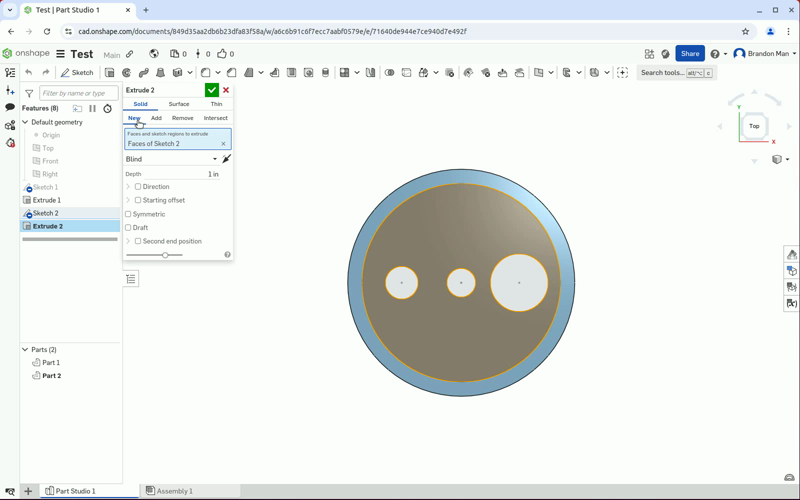
key(tab, 4)
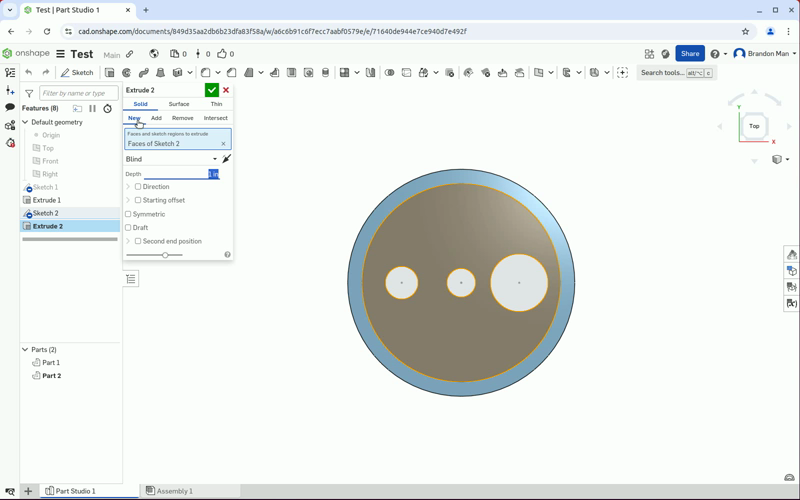
text(-0.241)
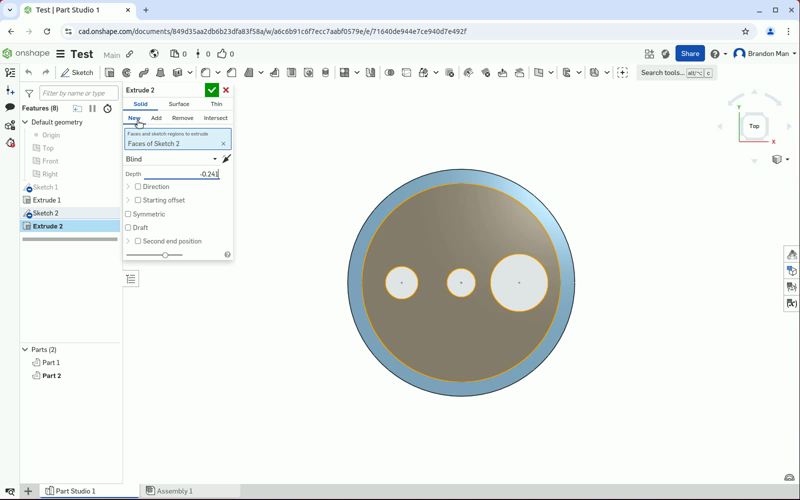
key(enter)
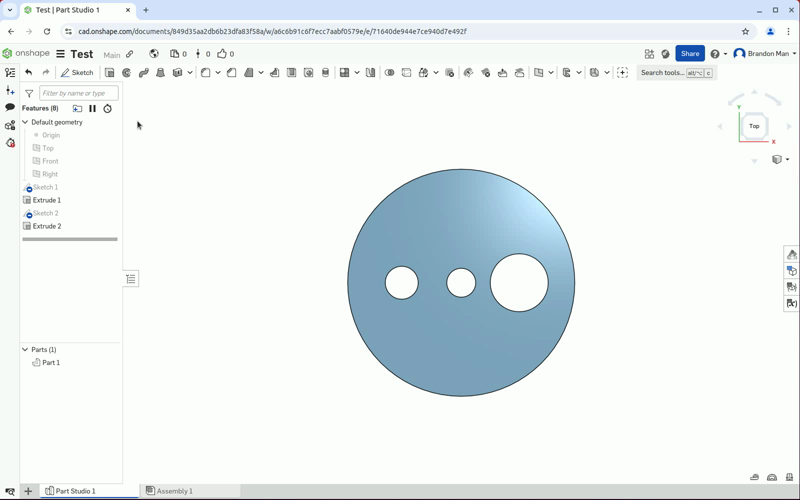
key(shift+h)
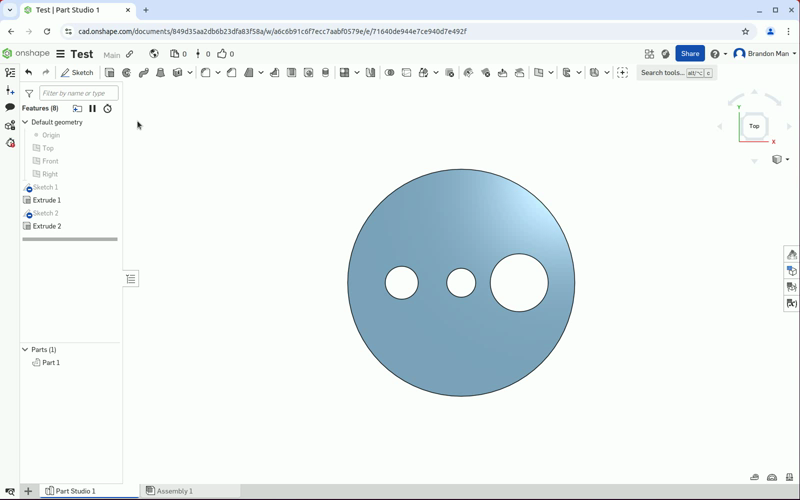
key(shift+h)
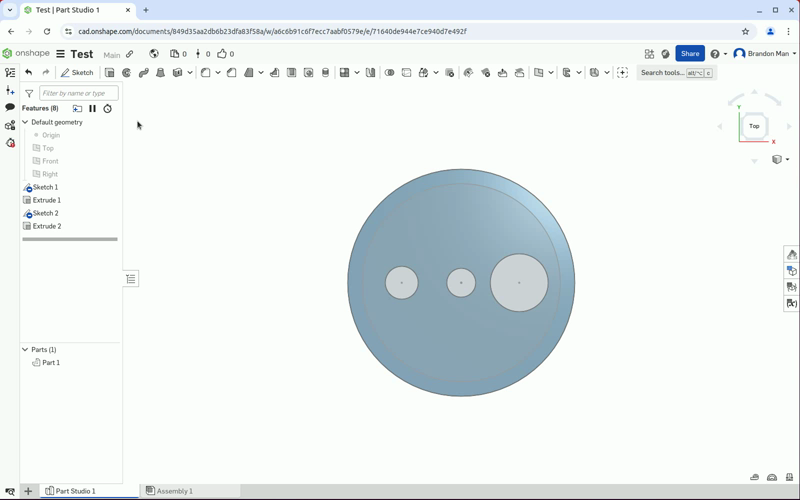
key(shift+7)
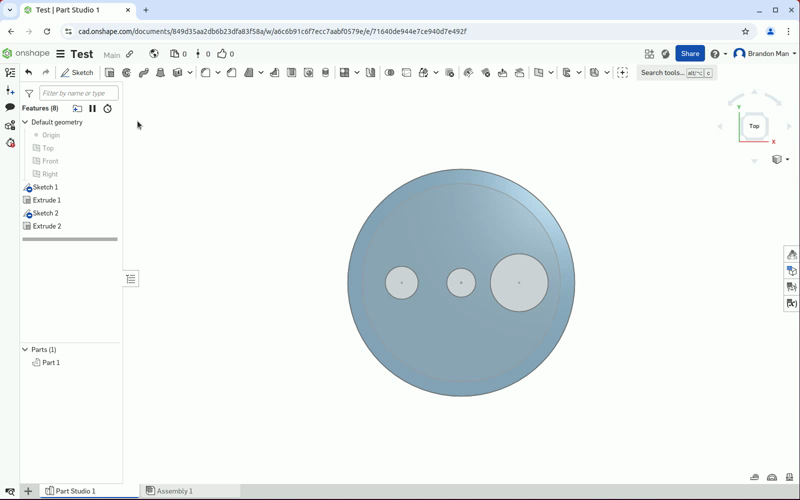
key(up, 3)
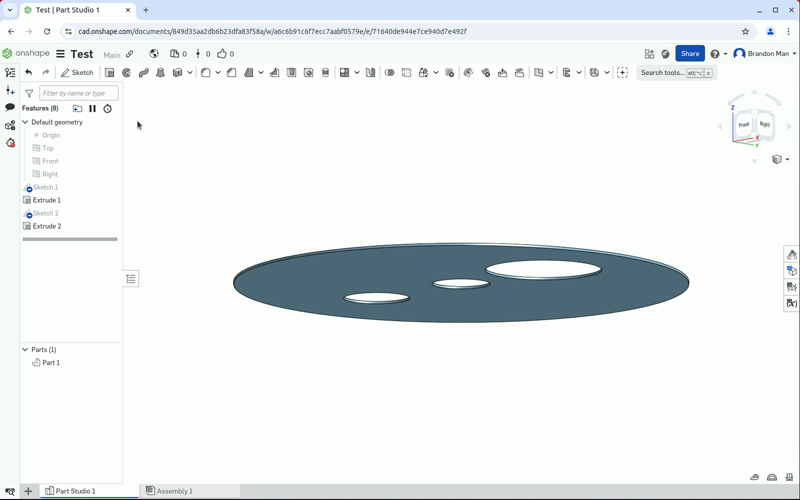
key(left, 3)
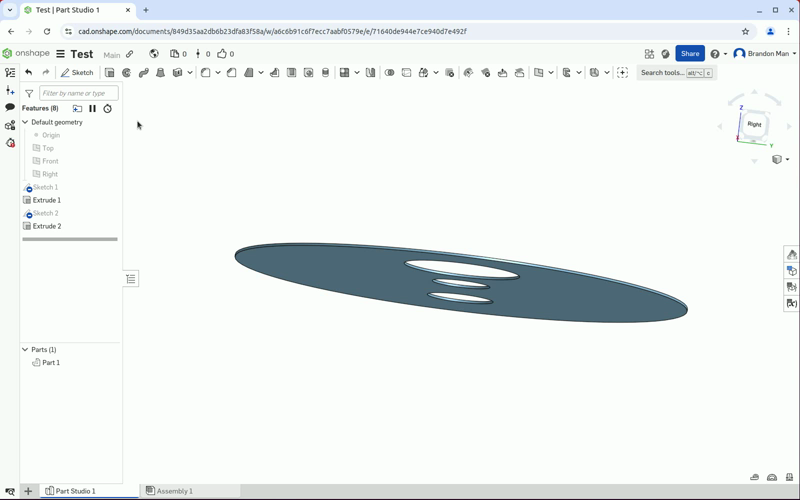
key(right, 3)
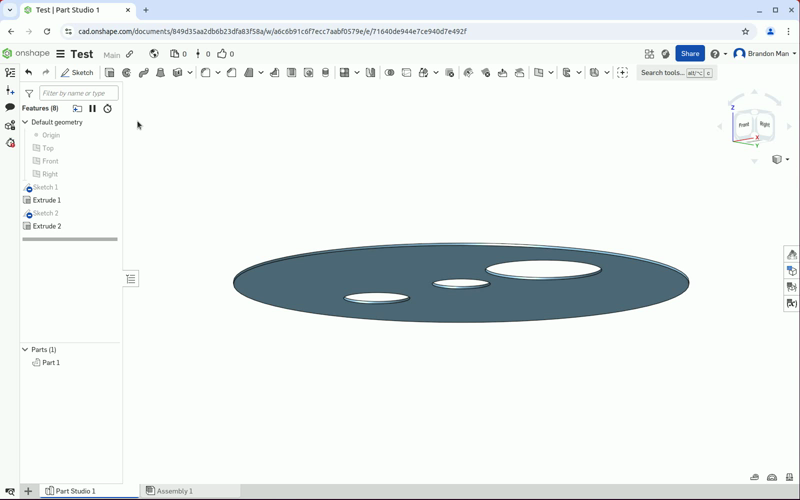
key(down, 3)
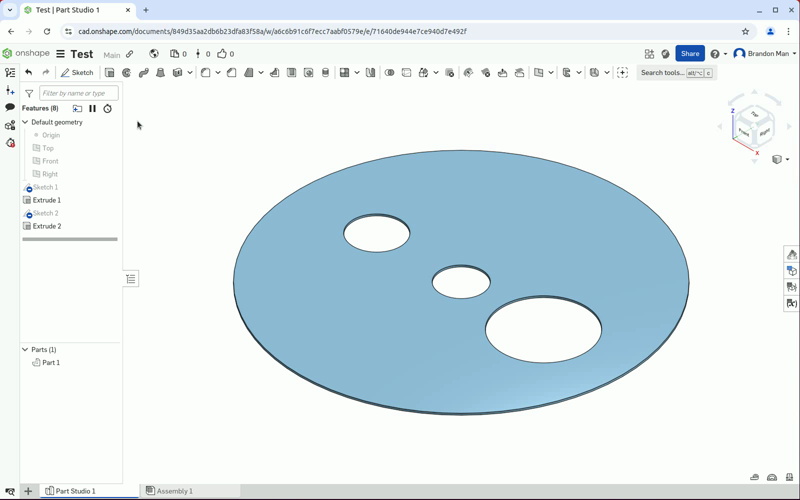
mouse_move(73, 189)
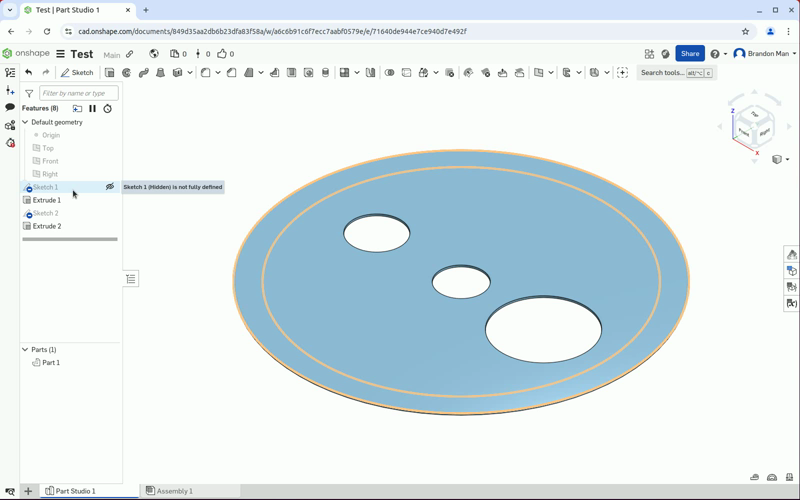
click(73, 189)